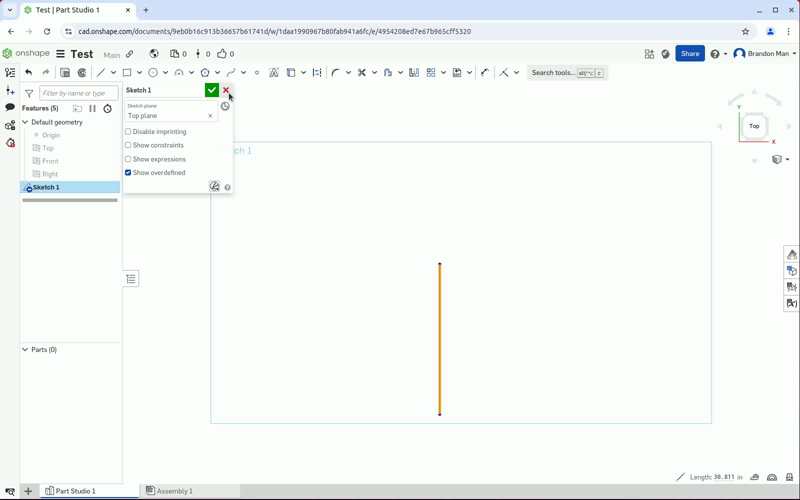
key(shift+h)
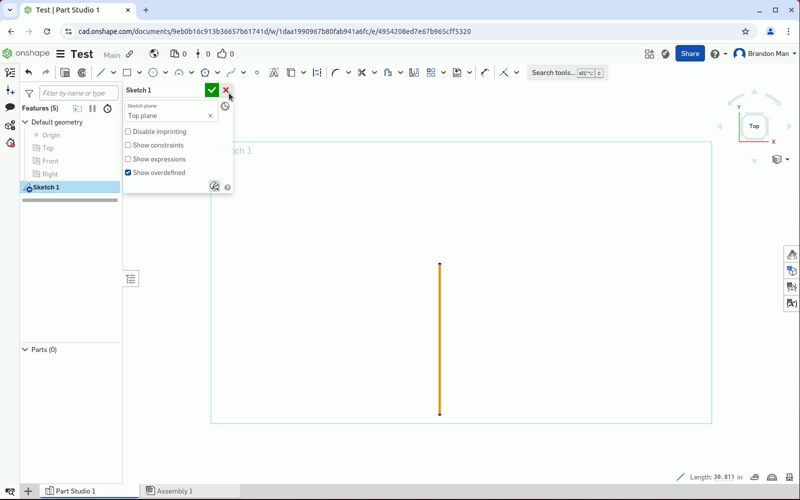
key(shift+s)
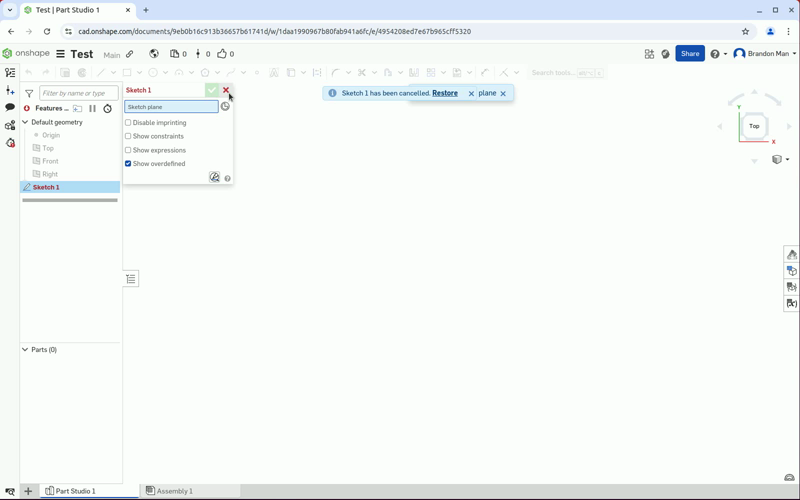
mouse_move(73, 150)
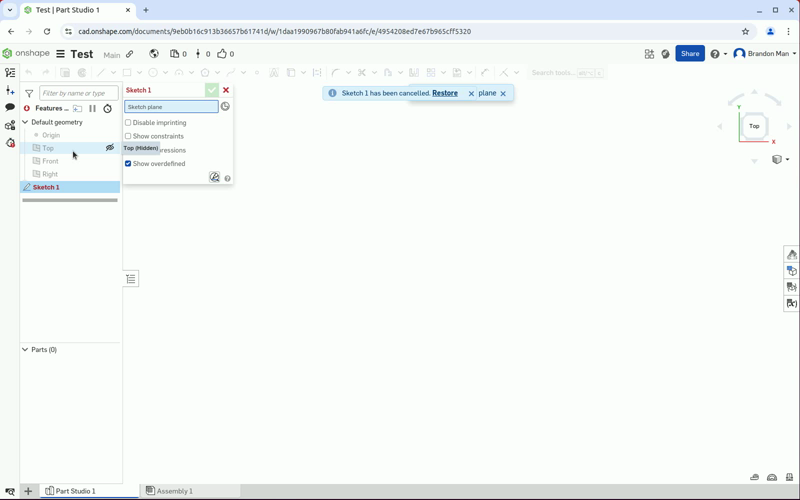
click(73, 150)
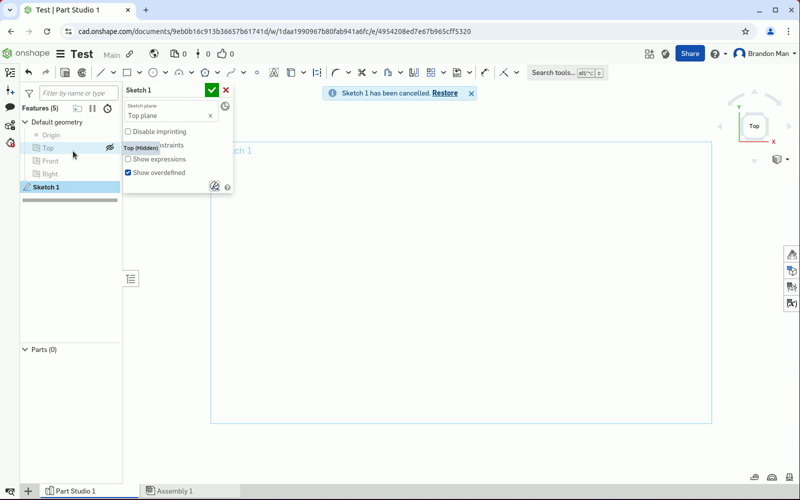
mouse_move(73, 352)
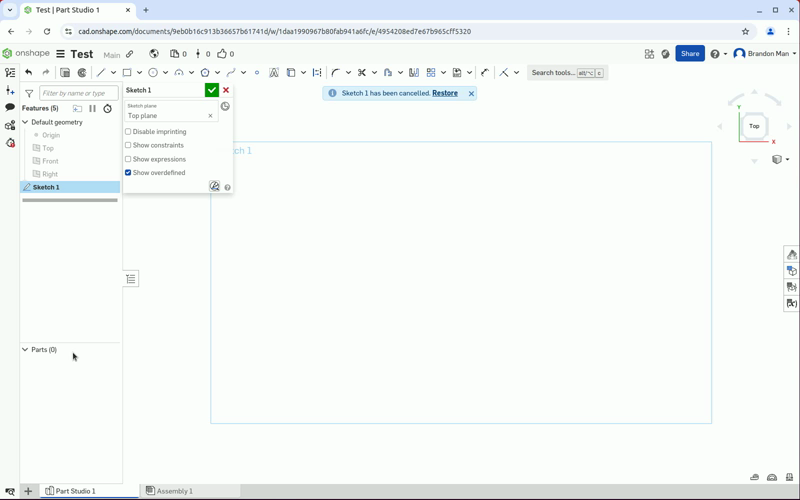
key(y)
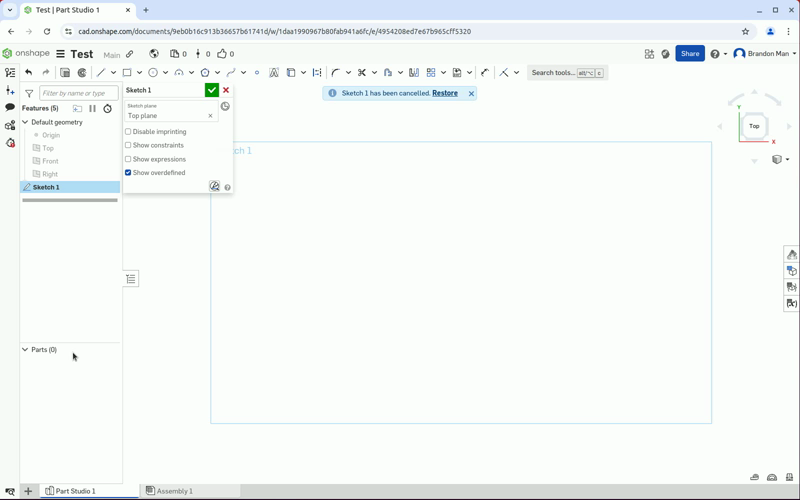
key(c)
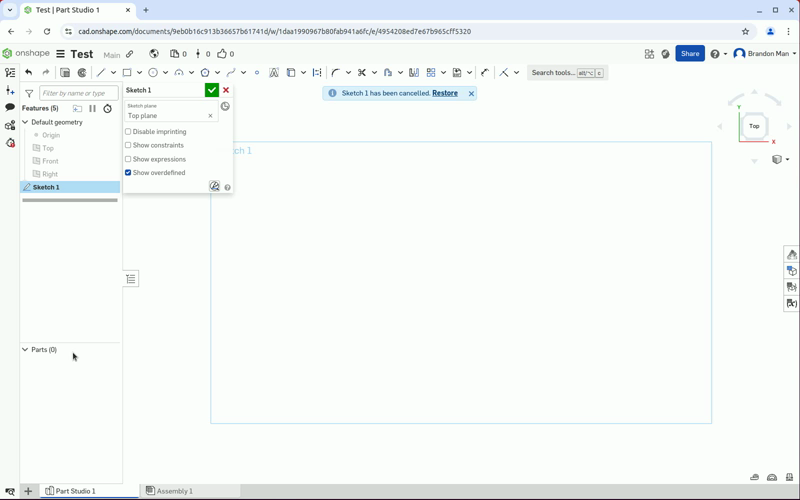
key_down(shift)
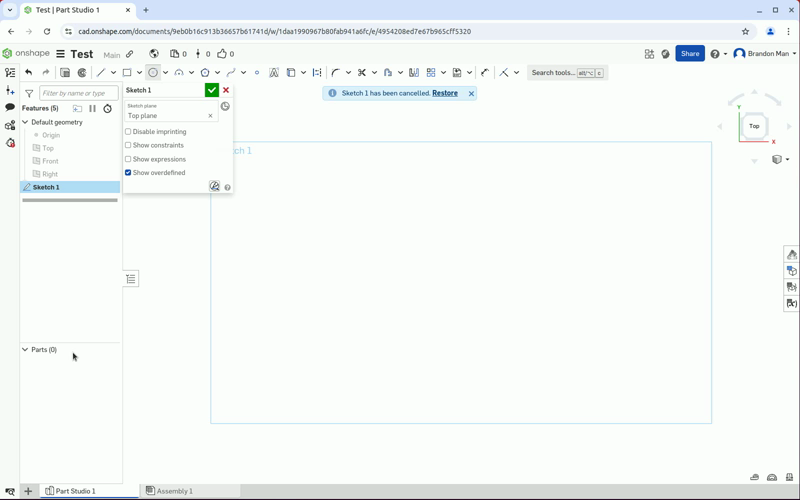
mouse_move(460, 282)
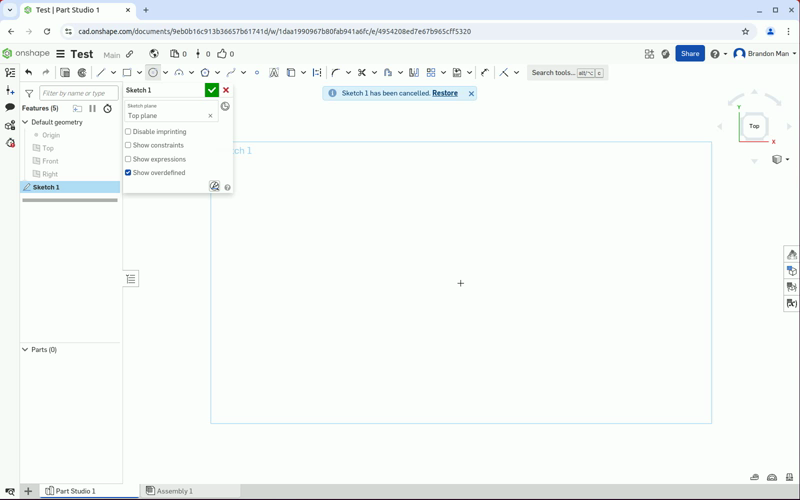
click(460, 282)
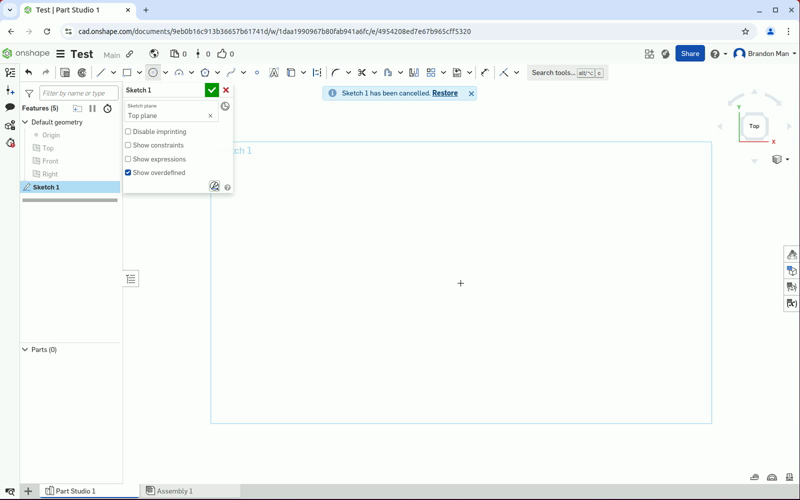
key_up(shift)
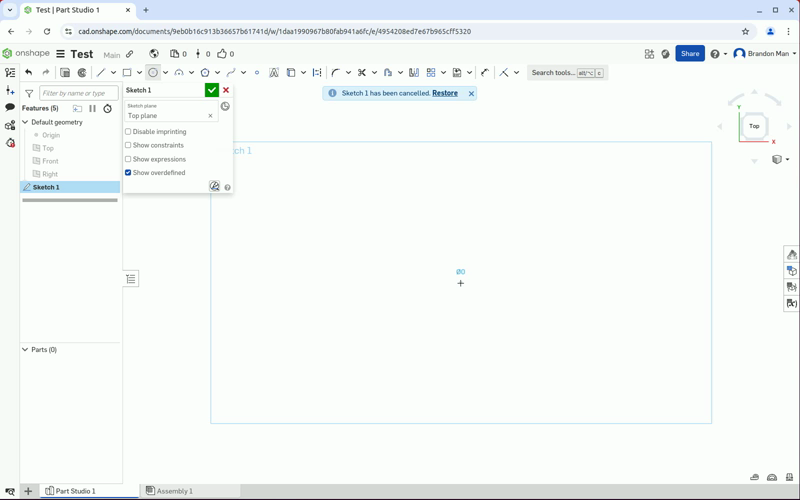
mouse_move(560, 282)
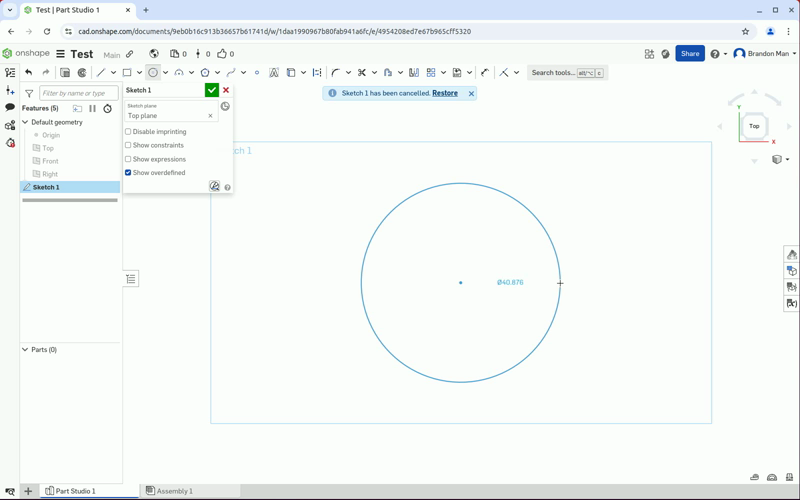
click(560, 282)
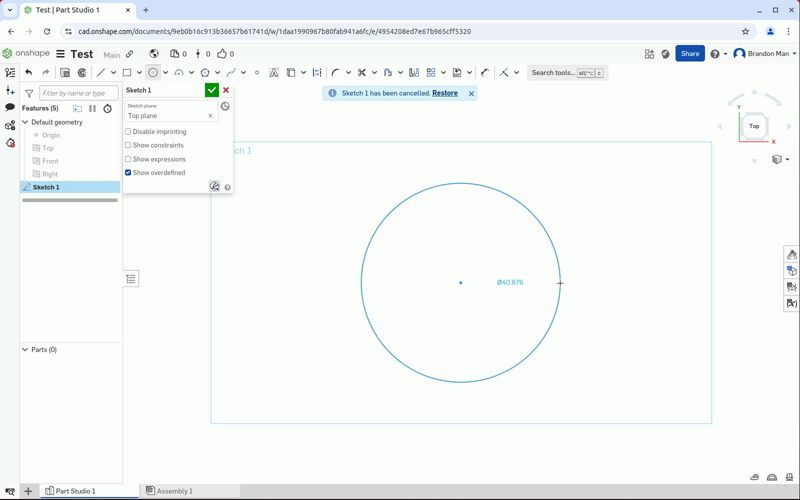
key(esc)
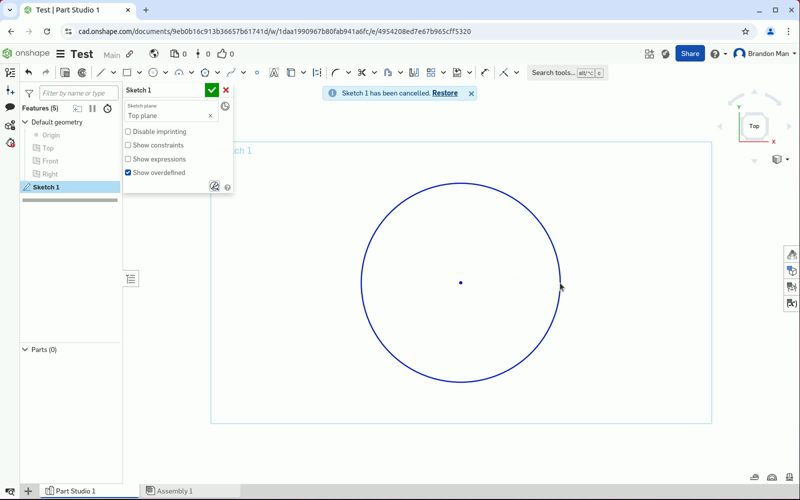
key(c)
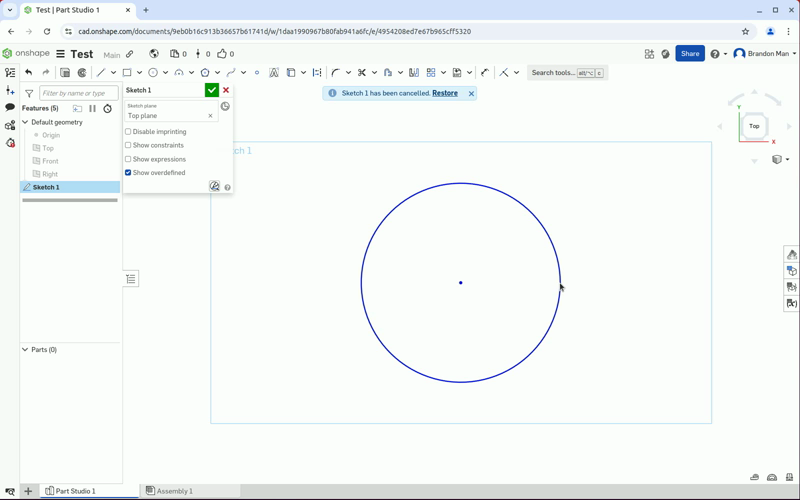
key_down(shift)
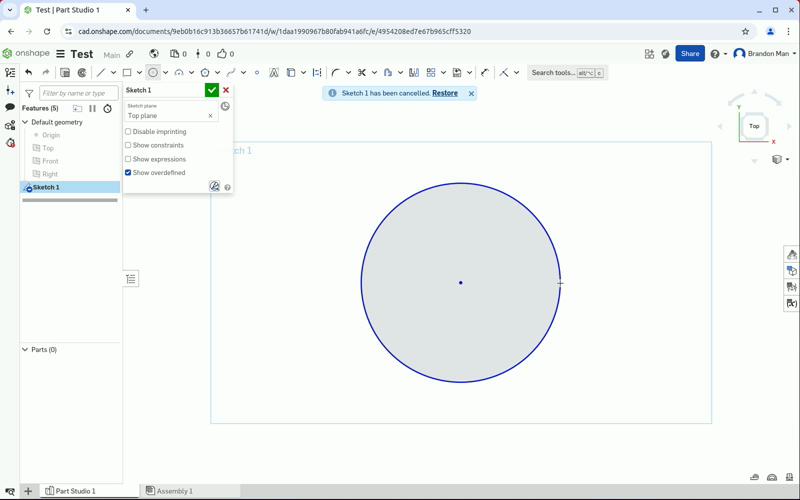
mouse_move(460, 282)
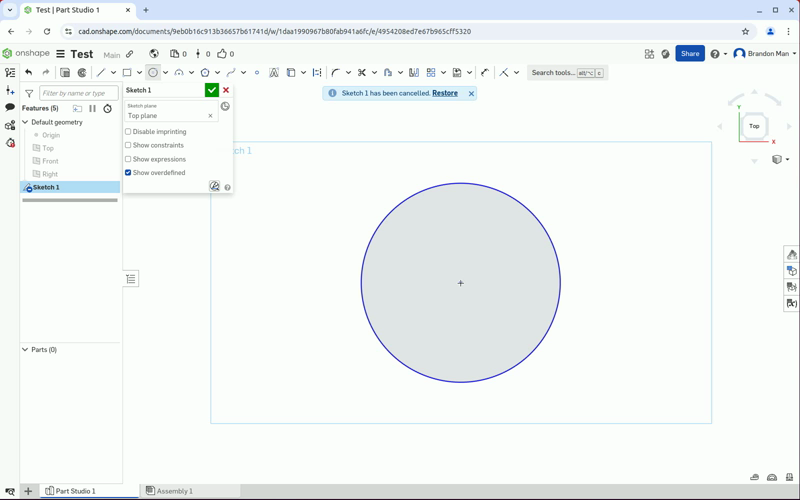
click(460, 282)
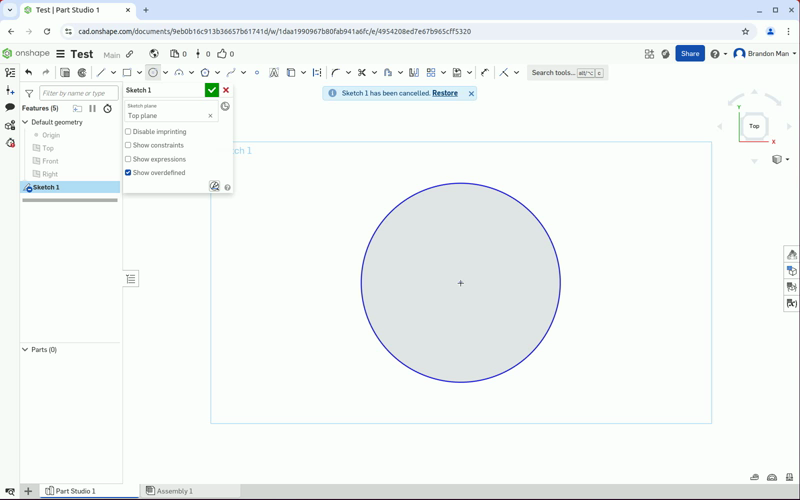
key_up(shift)
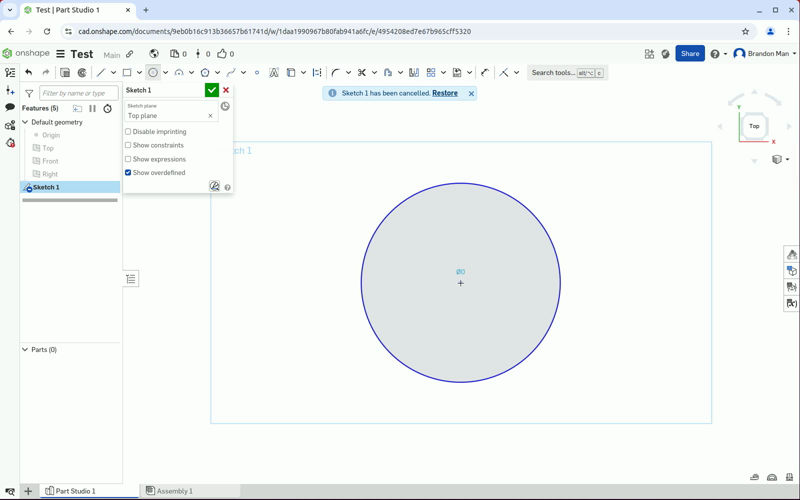
mouse_move(487, 282)
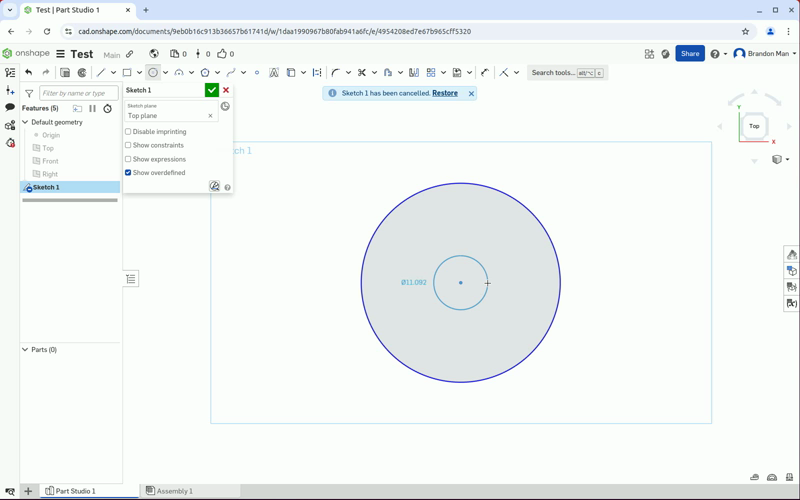
click(487, 282)
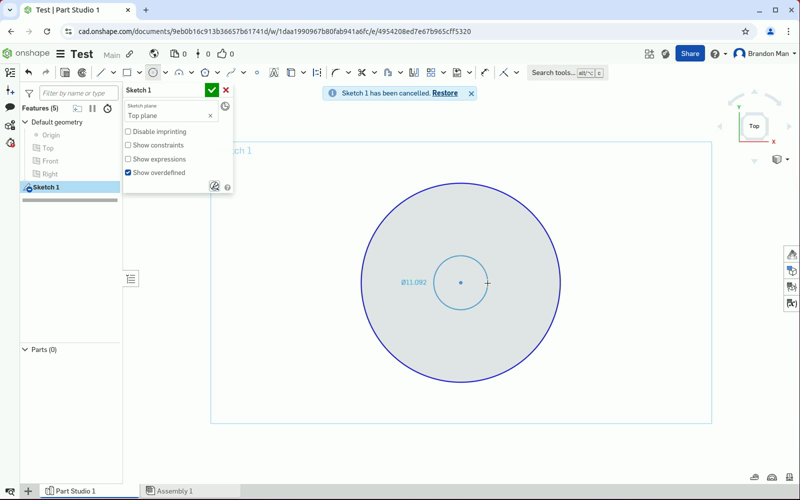
key(esc)
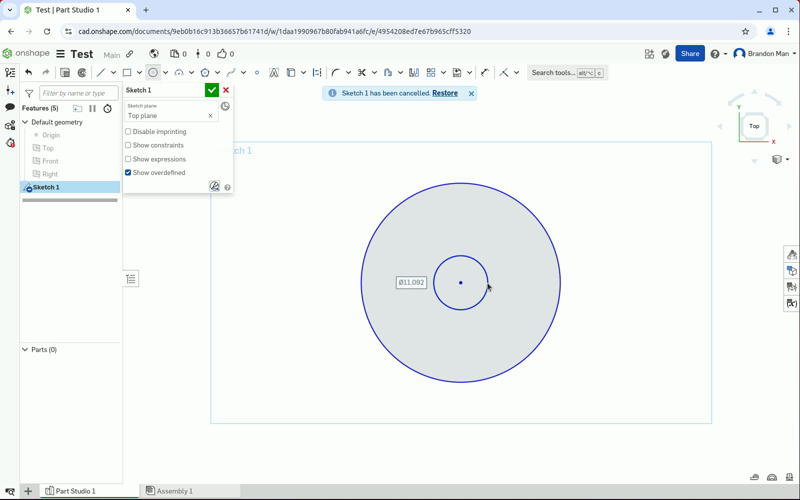
mouse_move(523, 279)
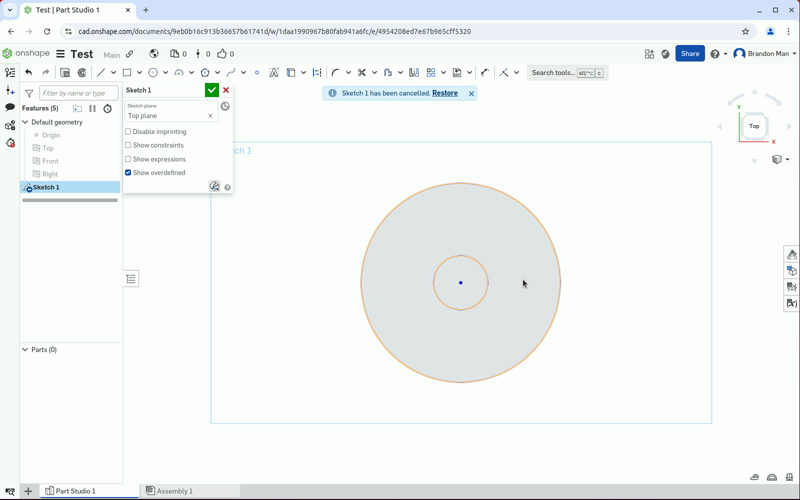
click(523, 279)
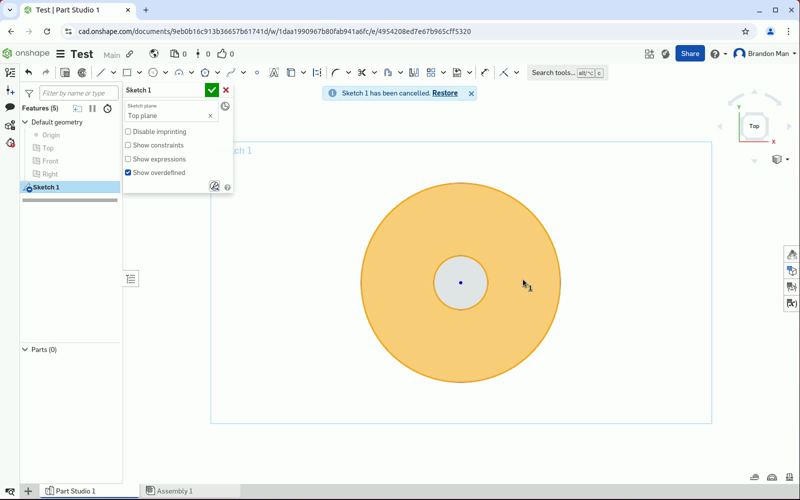
mouse_move(73, 352)
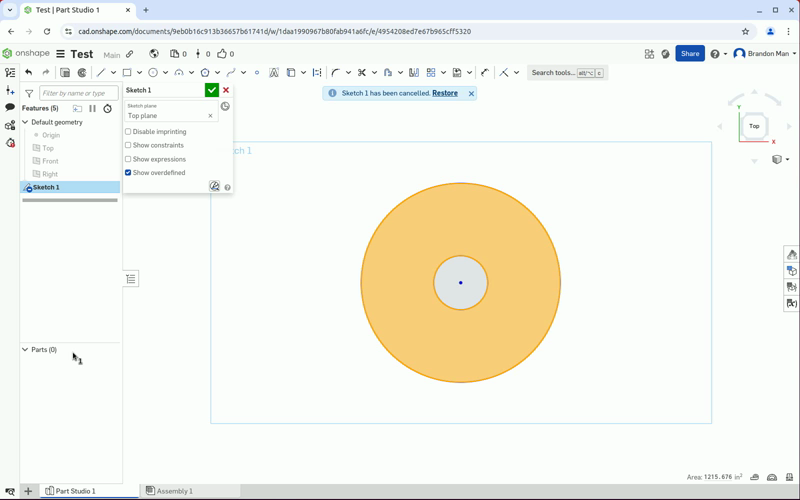
key(shift+y)
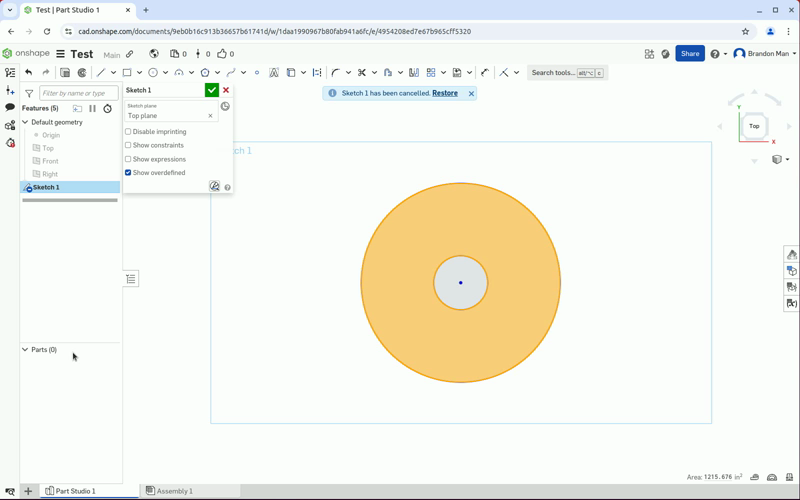
key(shift+e)
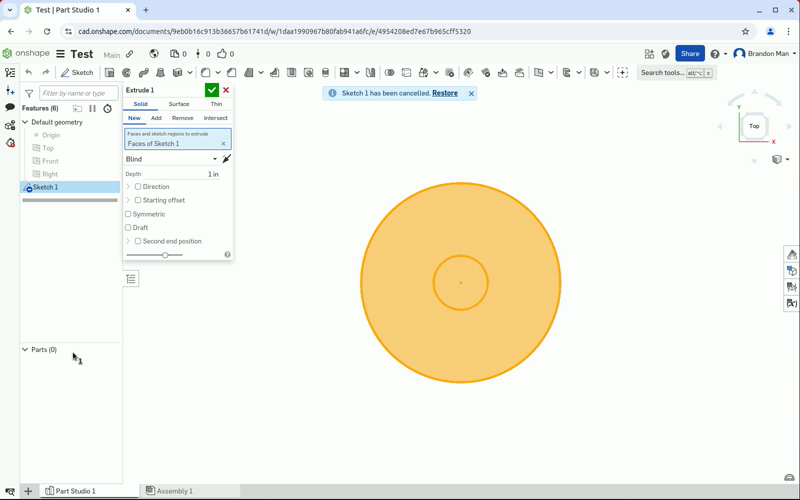
mouse_move(143, 106)
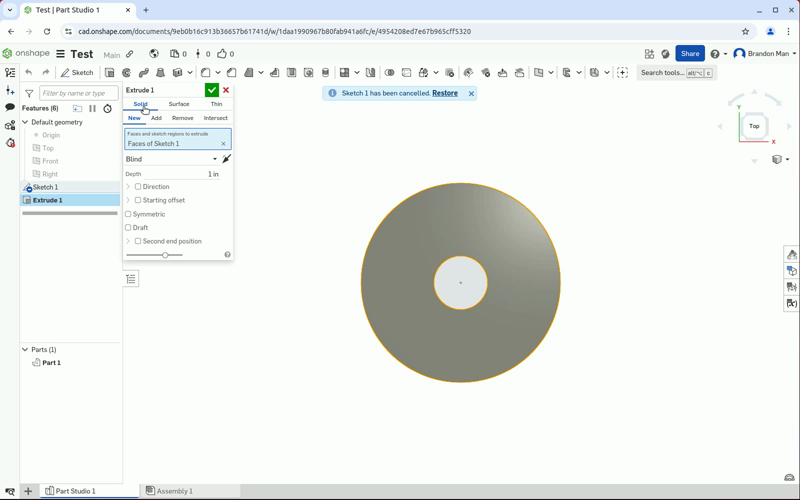
click(143, 106)
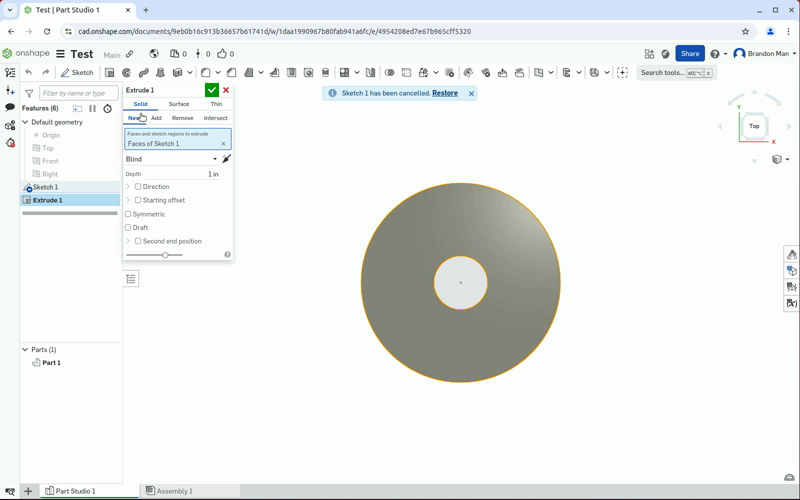
mouse_move(137, 120)
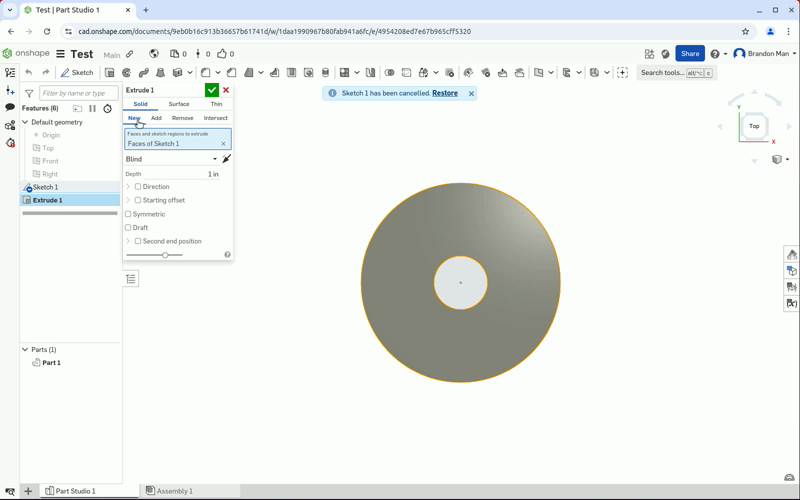
click(137, 120)
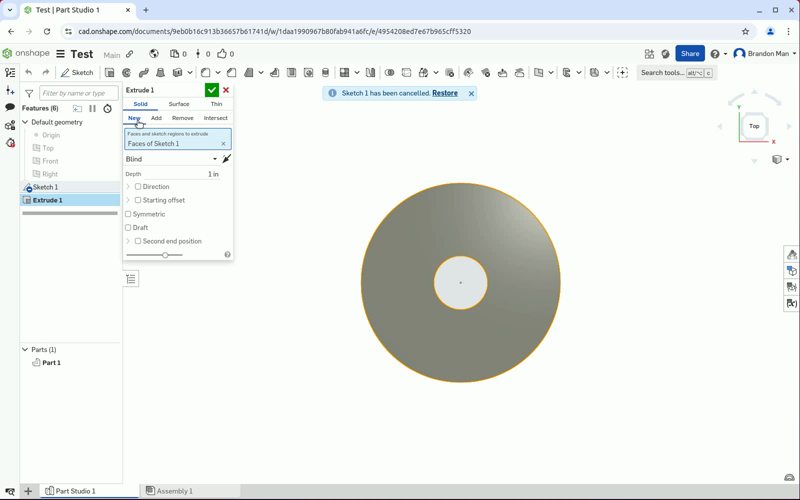
key(tab, 4)
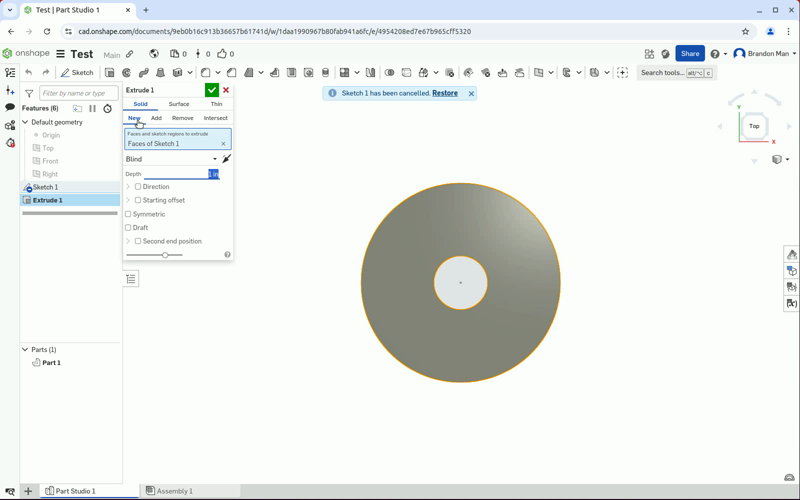
text(16.368)
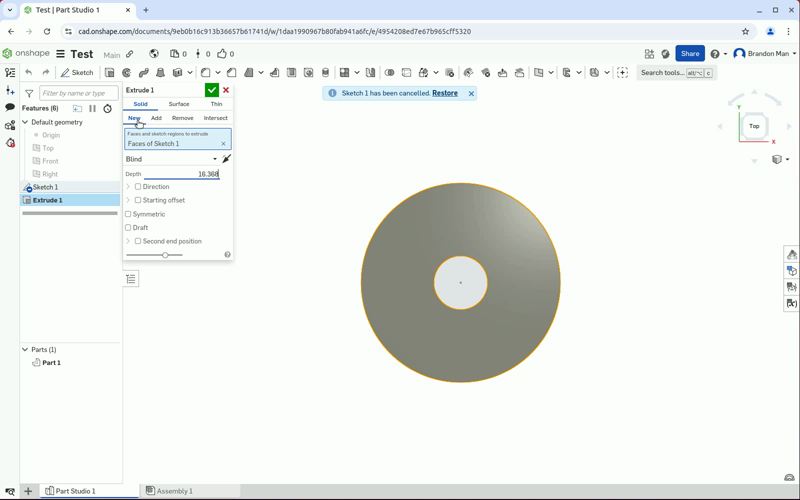
key(enter)
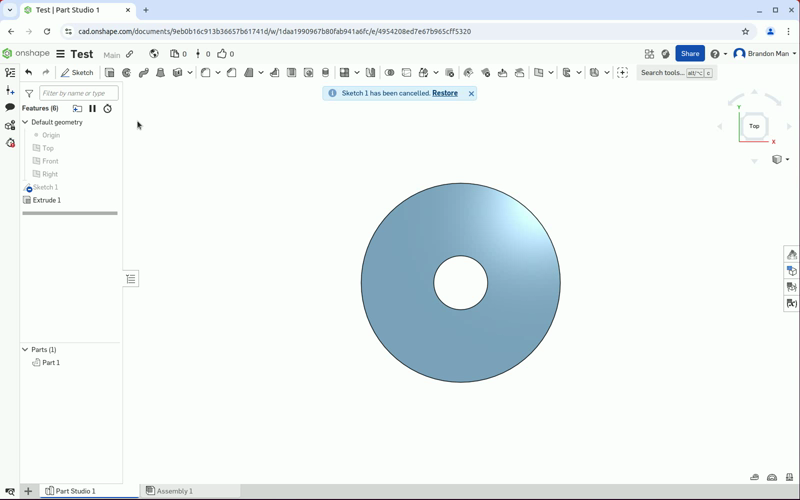
key(shift+h)
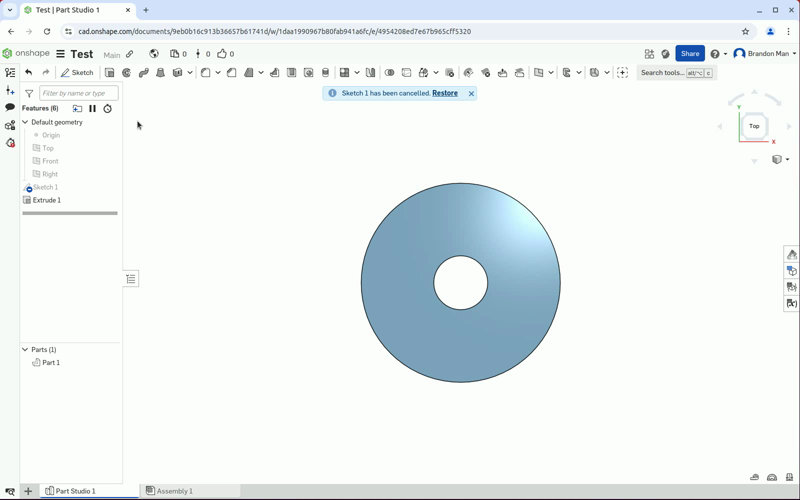
key(shift+h)
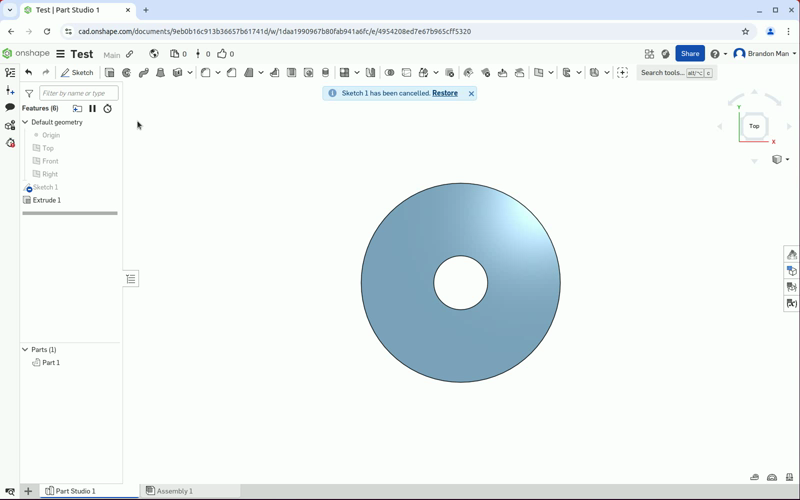
mouse_move(73, 189)
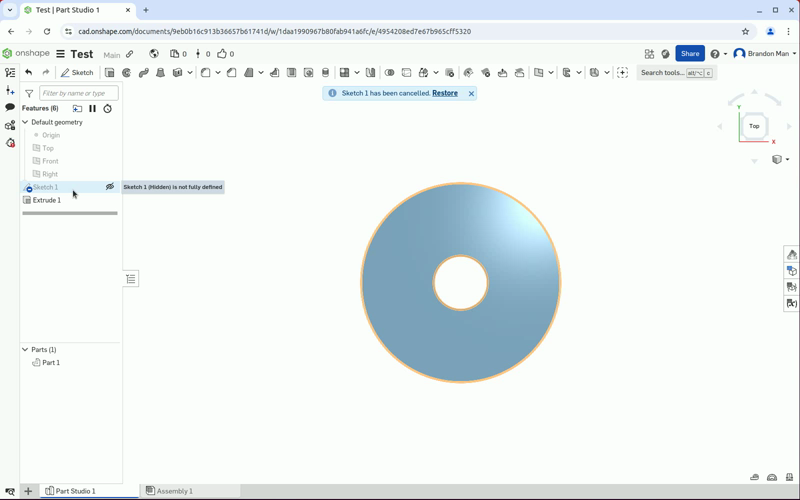
click(73, 189)
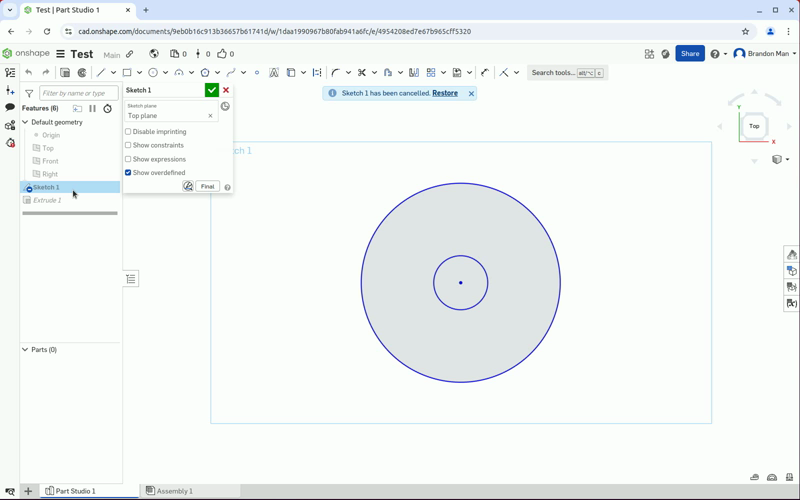
mouse_move(229, 92)
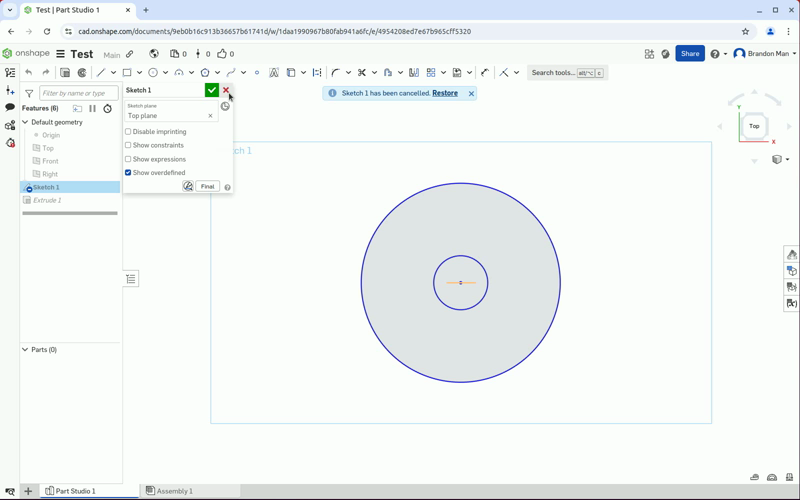
click(229, 92)
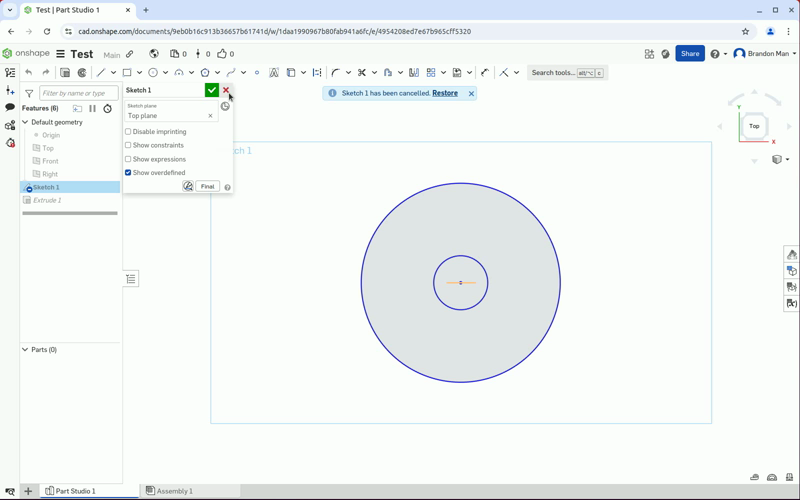
key(shift+s)
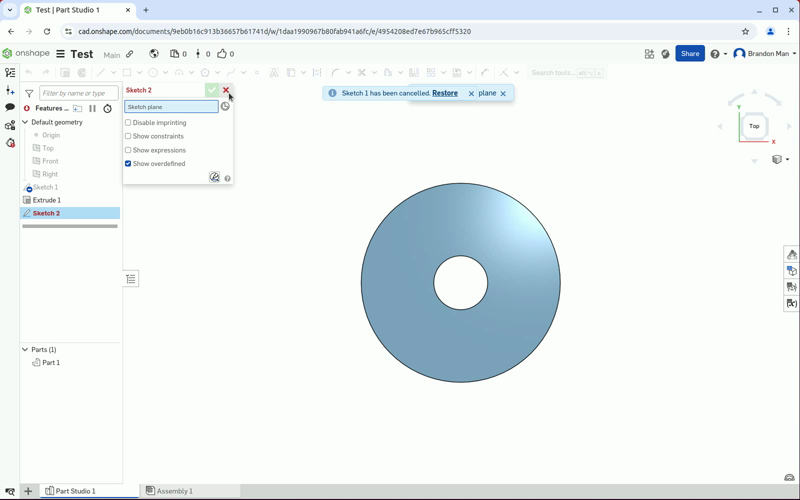
mouse_move(73, 150)
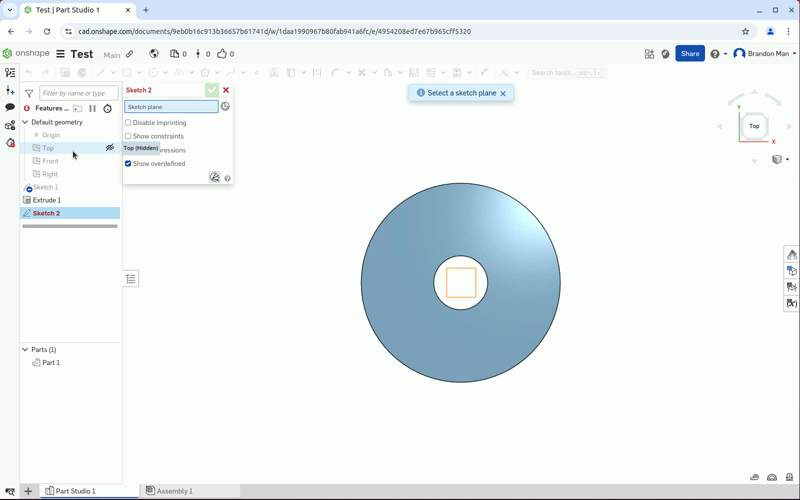
click(73, 150)
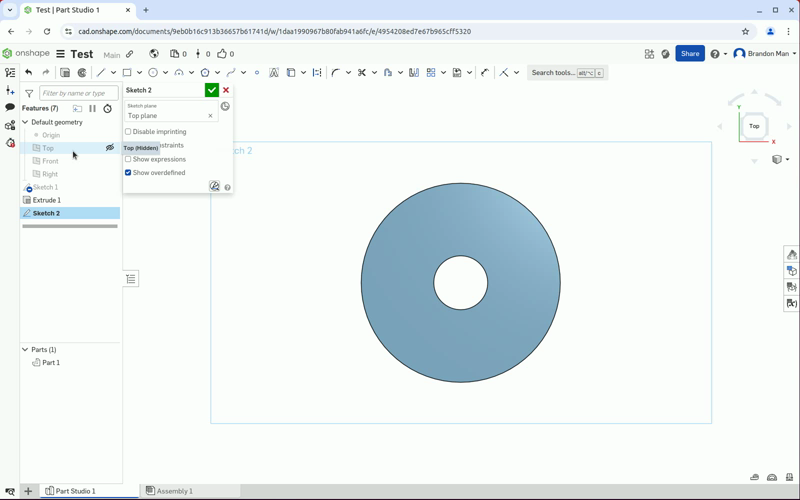
mouse_move(73, 352)
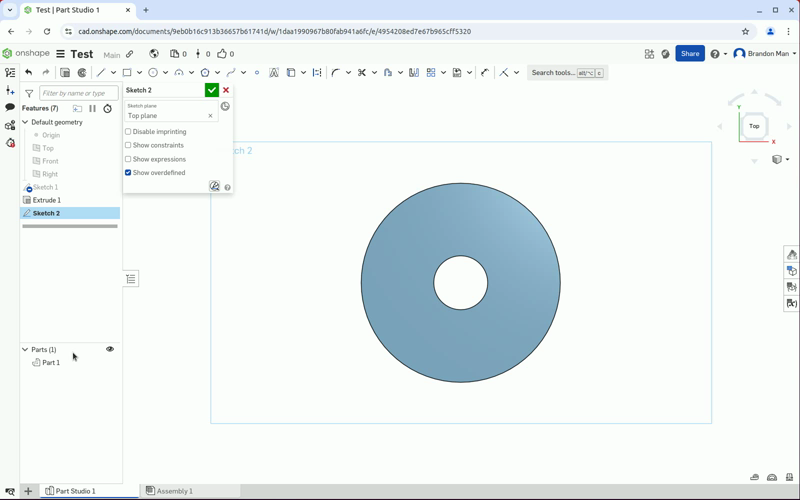
key(y)
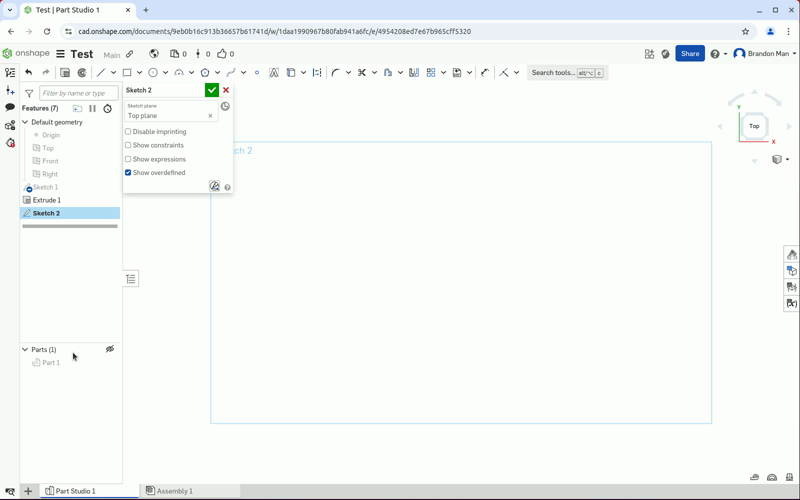
key(c)
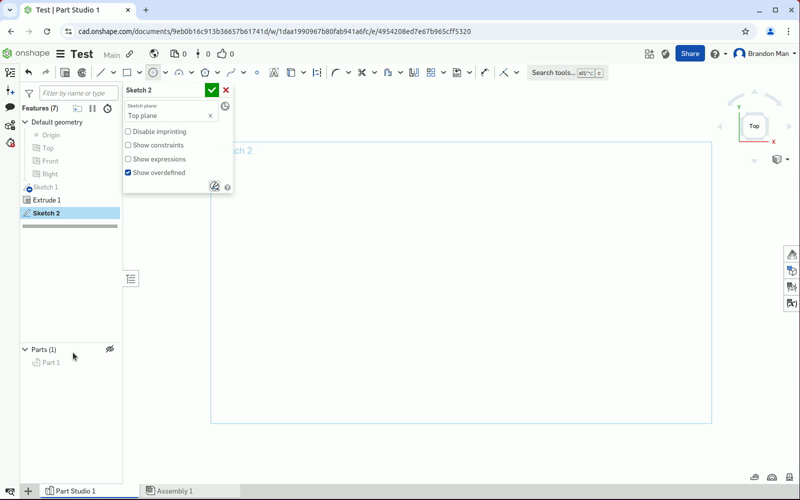
key_down(shift)
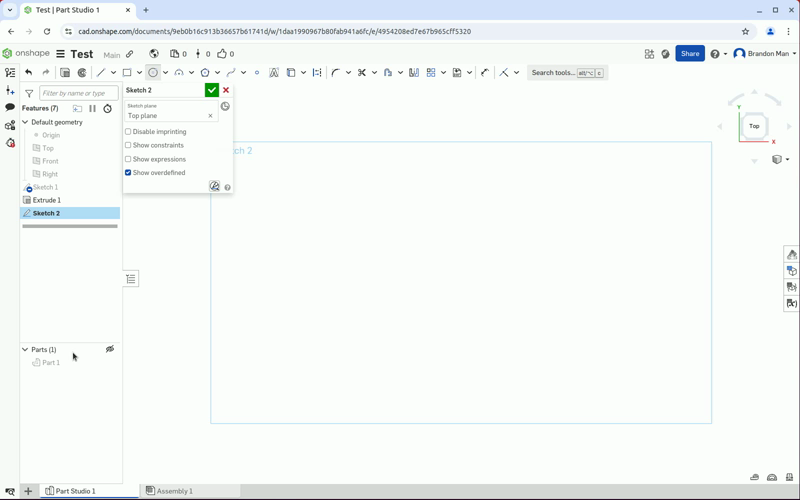
mouse_move(461, 282)
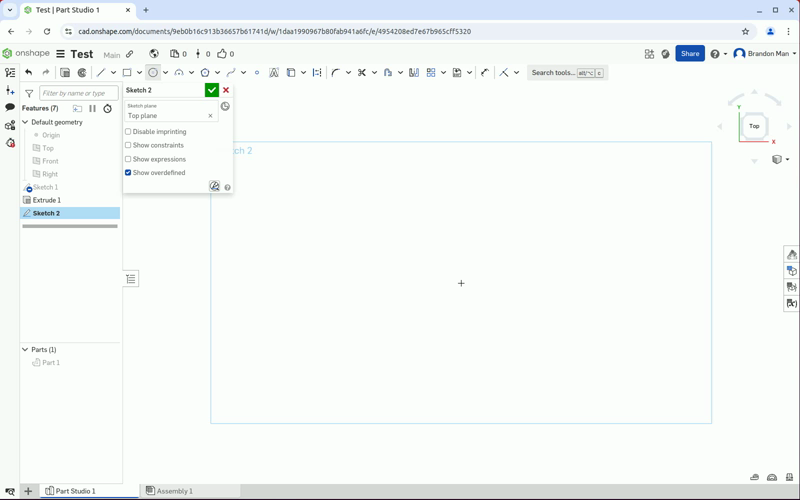
click(461, 282)
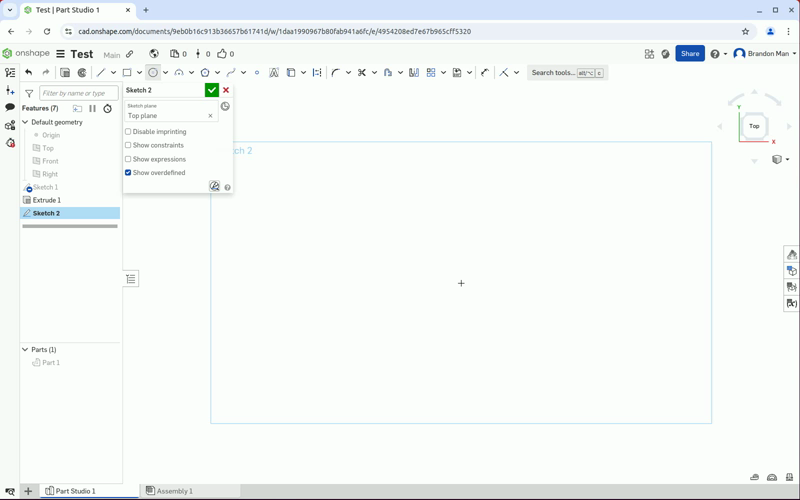
key_up(shift)
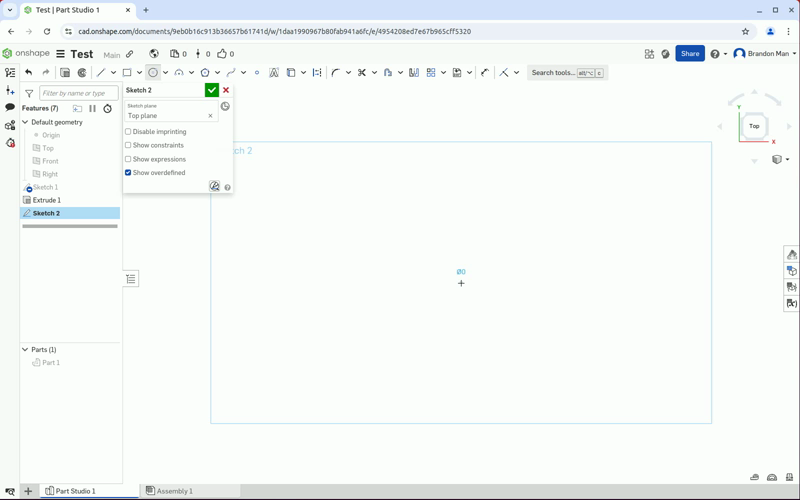
mouse_move(574, 282)
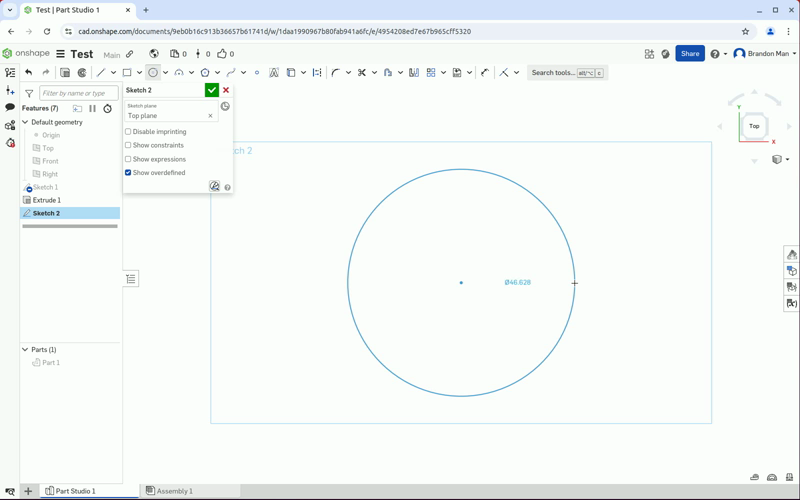
click(574, 282)
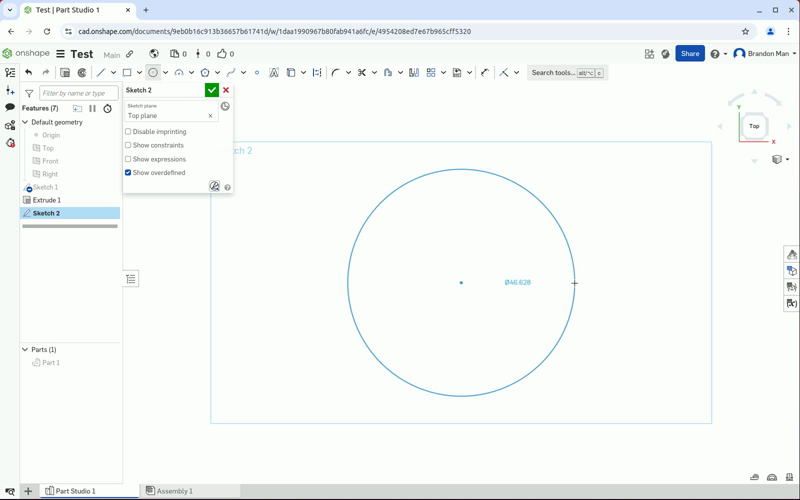
key(esc)
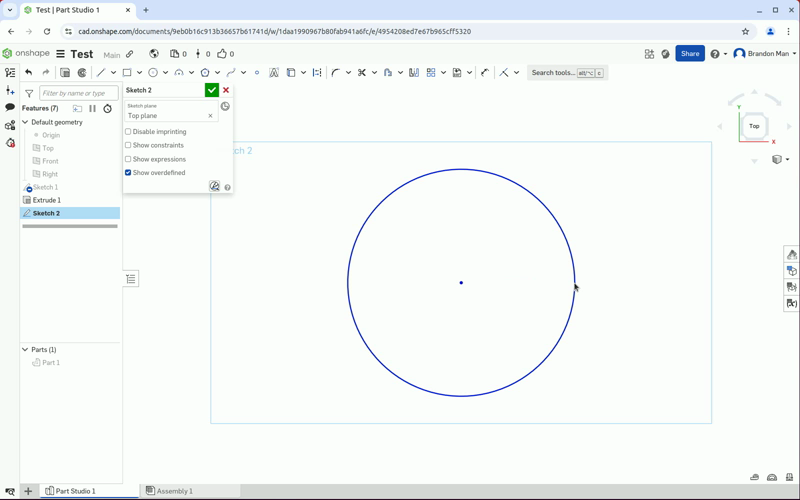
key(c)
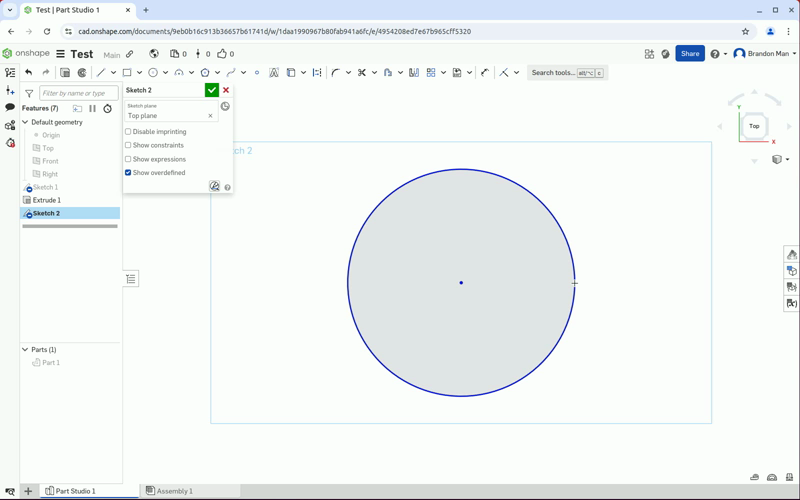
key_down(shift)
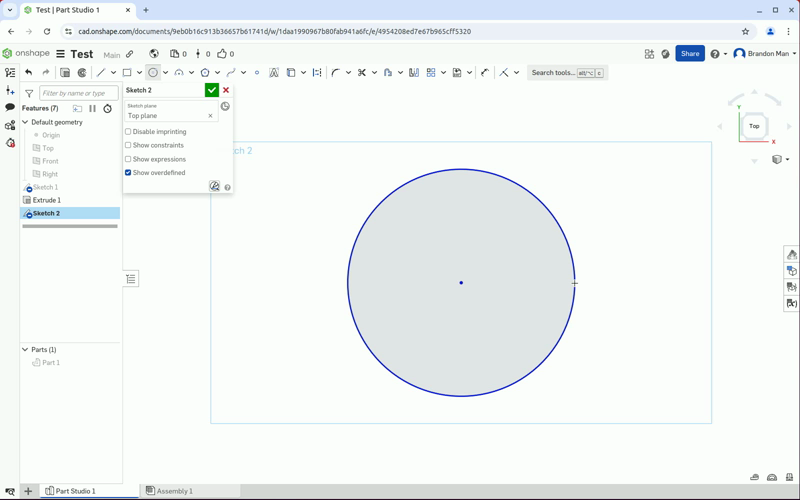
mouse_move(461, 282)
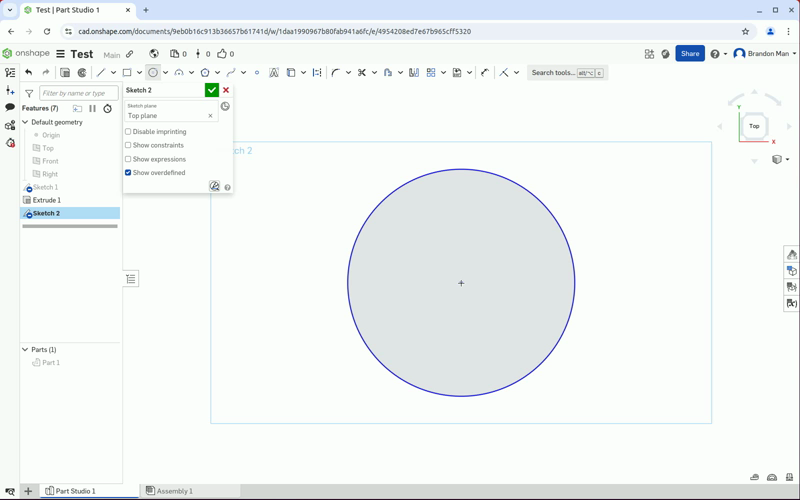
click(461, 282)
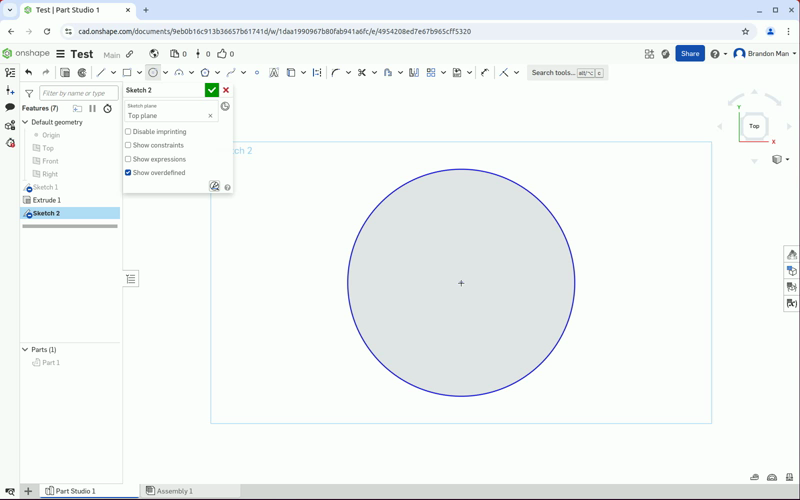
key_up(shift)
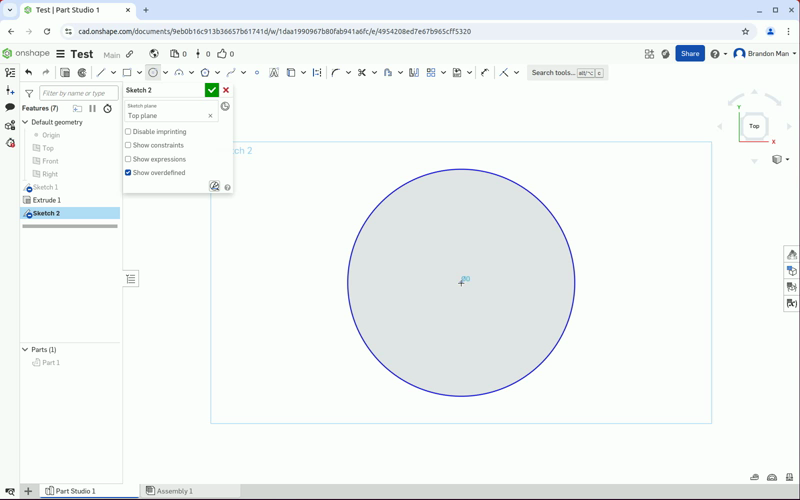
mouse_move(560, 282)
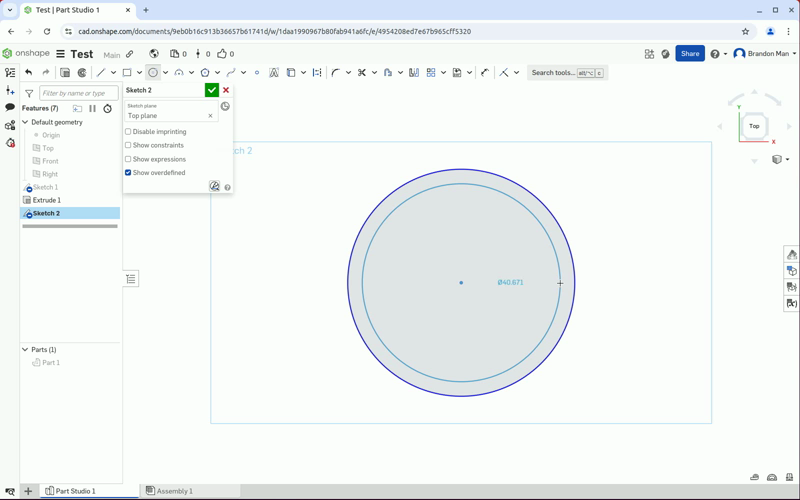
click(560, 282)
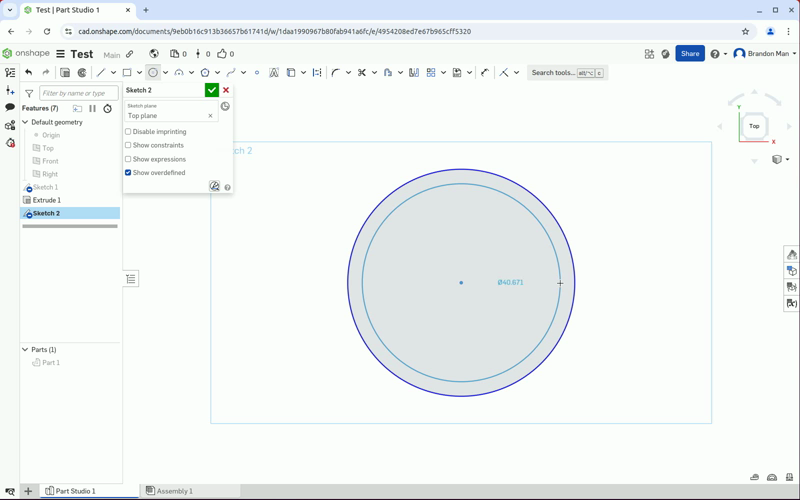
key(esc)
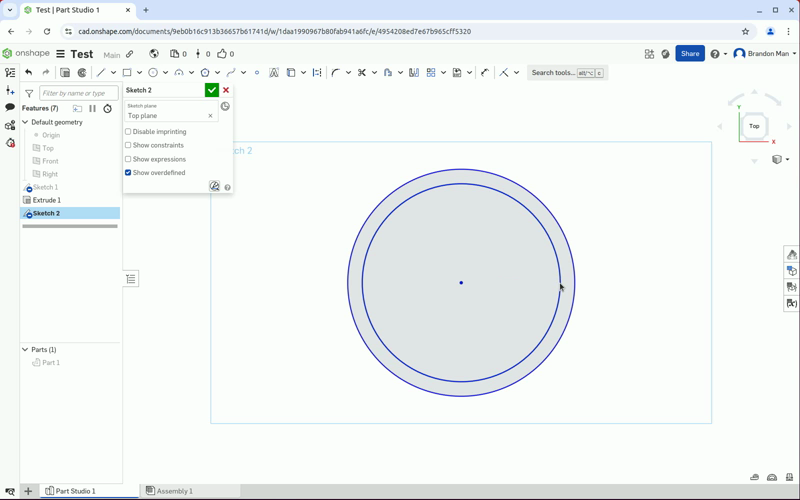
mouse_move(546, 347)
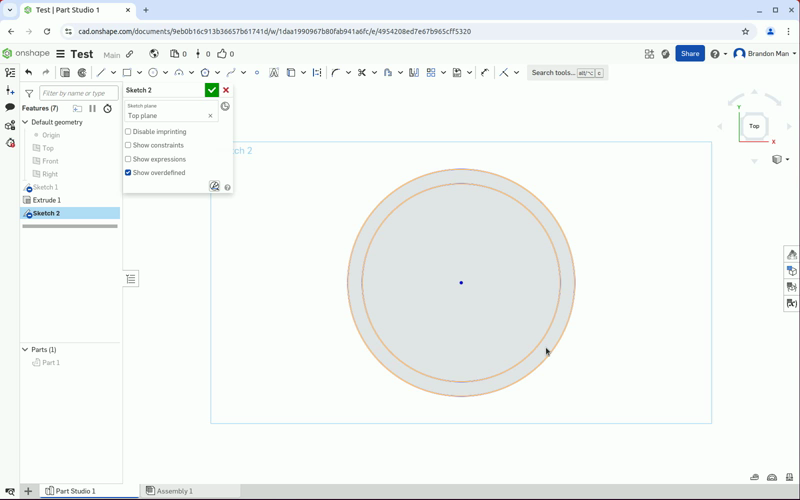
click(546, 347)
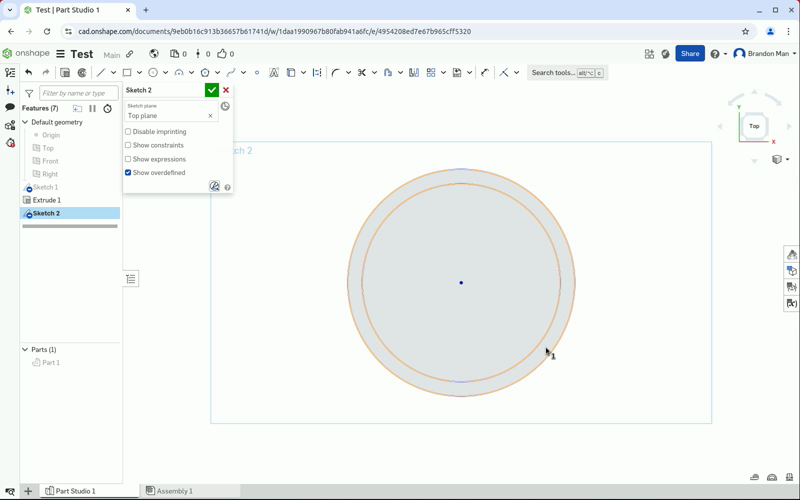
mouse_move(73, 352)
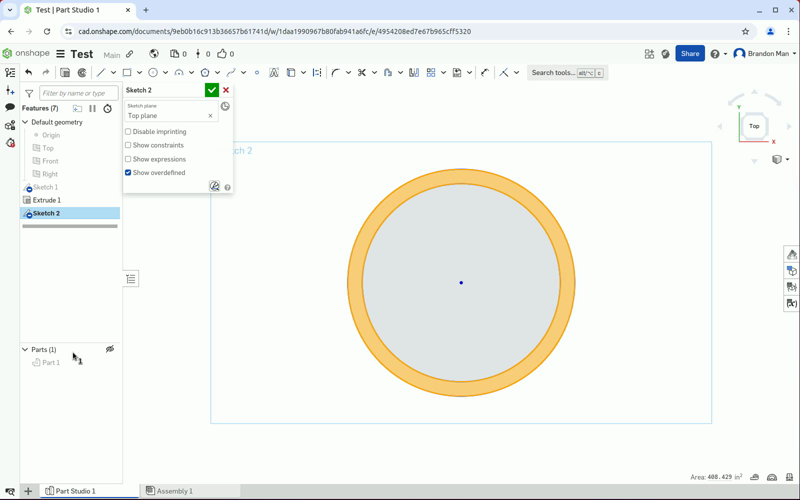
key(shift+y)
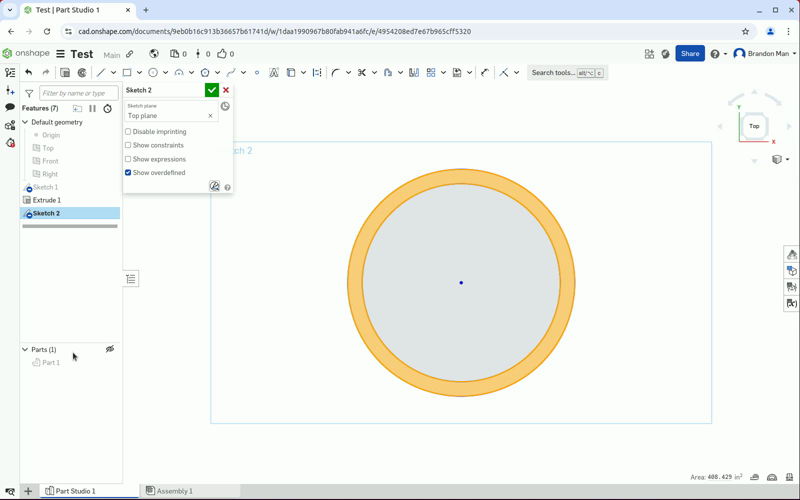
key(shift+e)
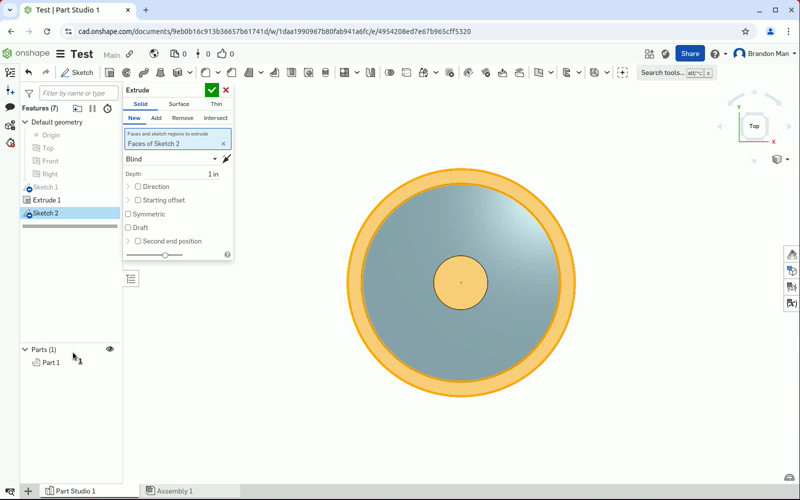
mouse_move(143, 106)
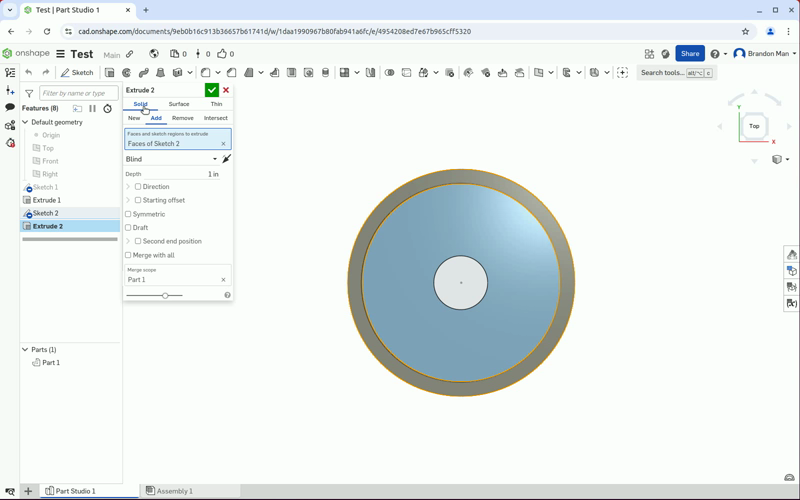
click(143, 106)
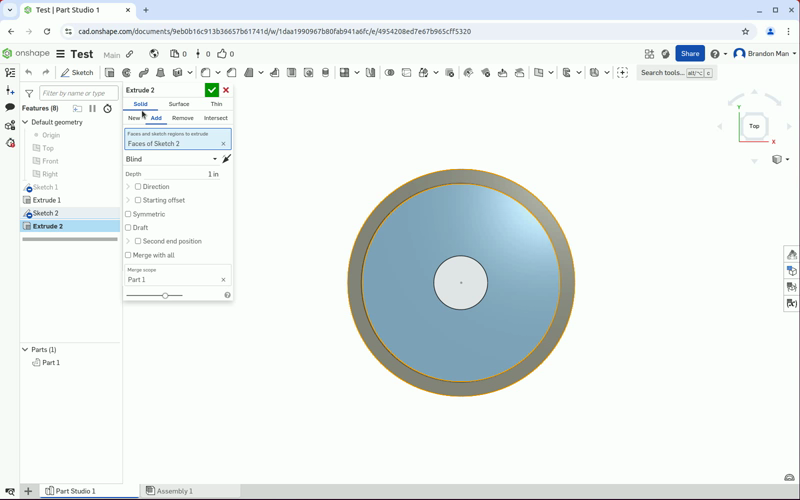
mouse_move(137, 120)
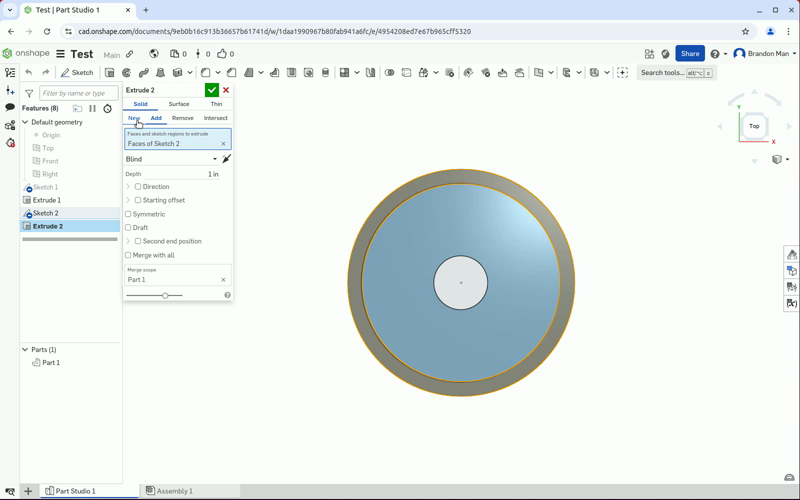
click(137, 120)
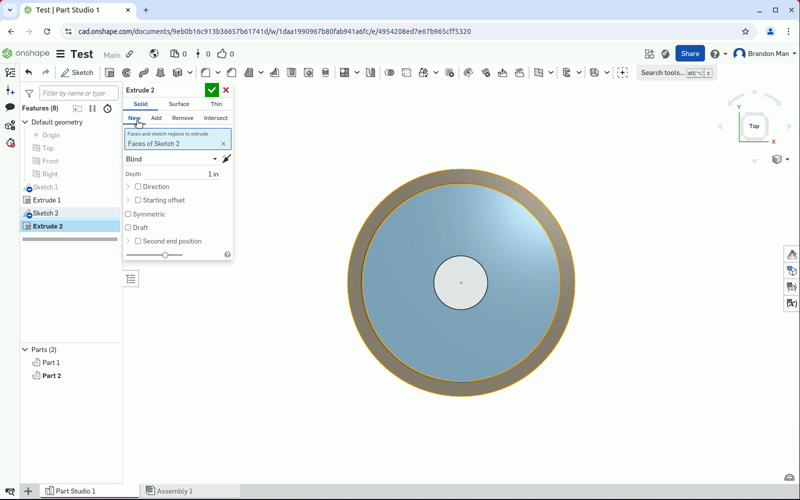
key(tab, 4)
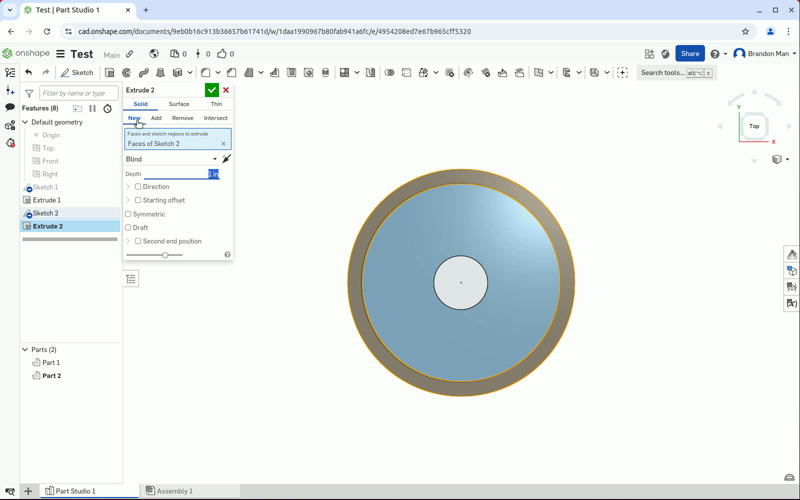
text(2.648)
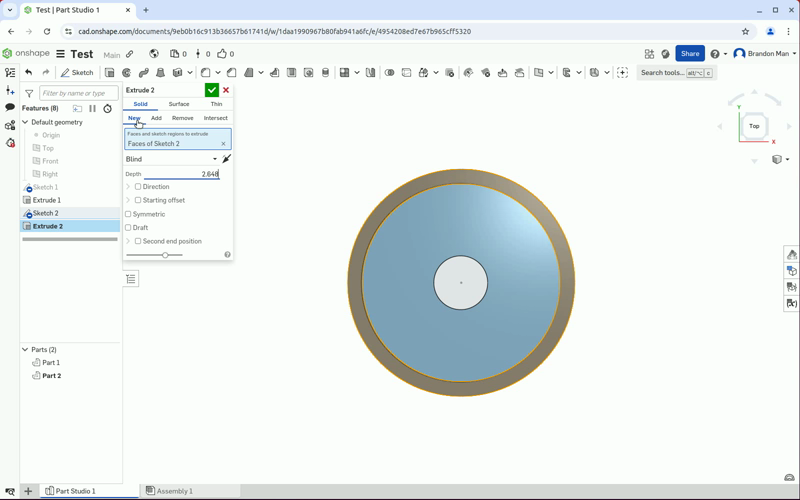
key(enter)
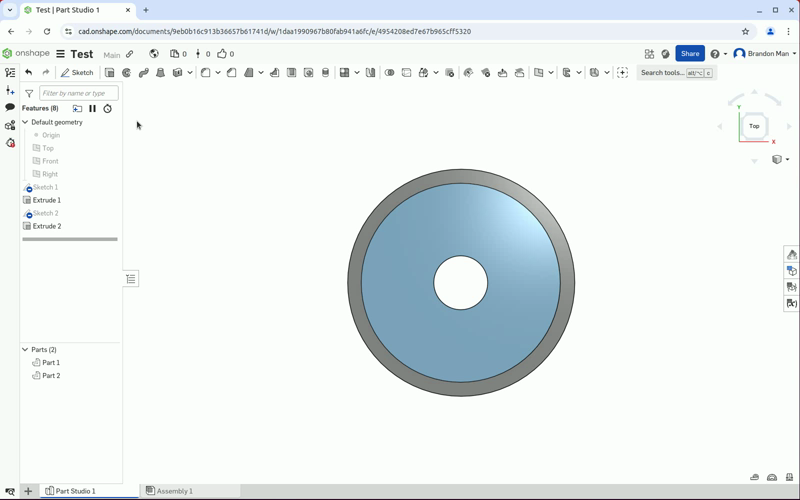
key(shift+h)
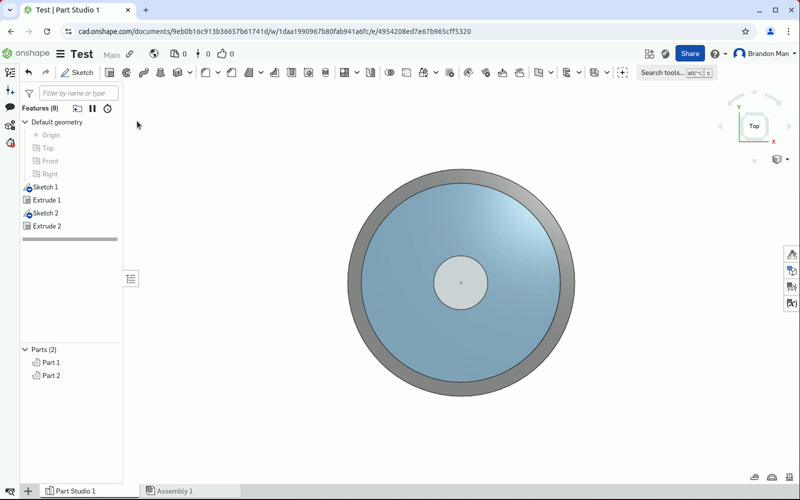
key(shift+h)
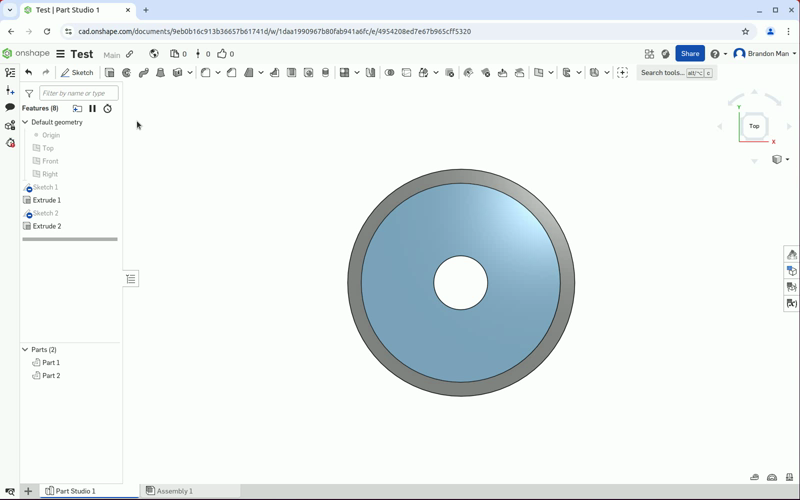
mouse_move(73, 189)
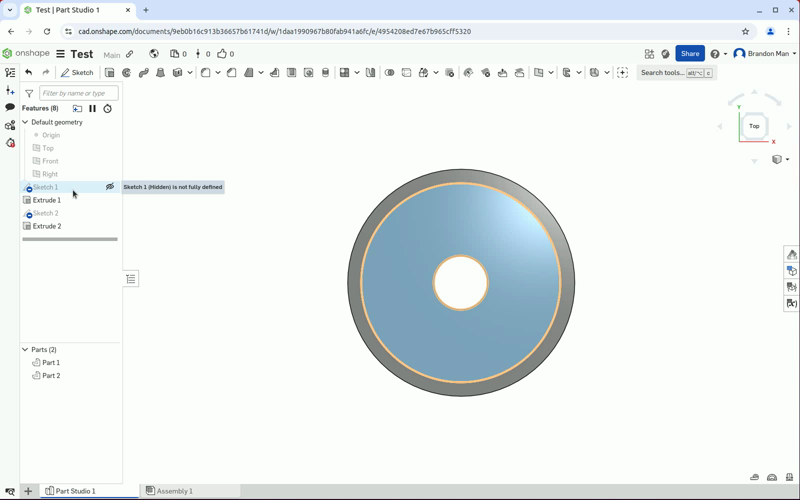
click(73, 189)
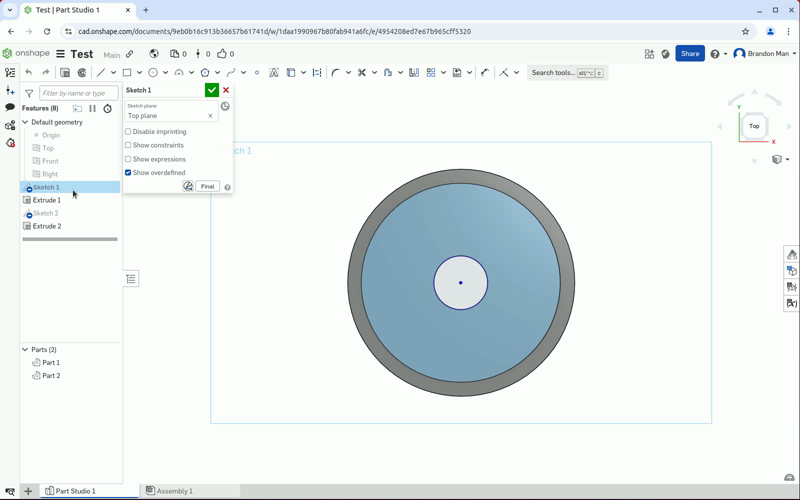
mouse_move(229, 92)
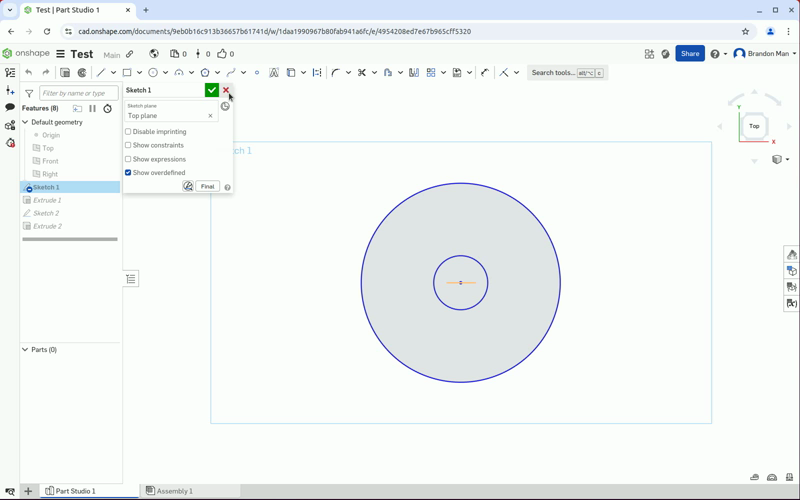
click(229, 92)
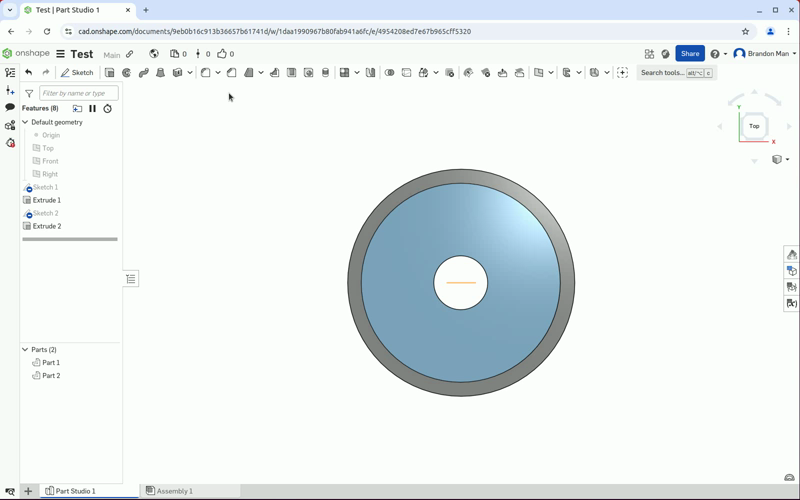
mouse_move(541, 75)
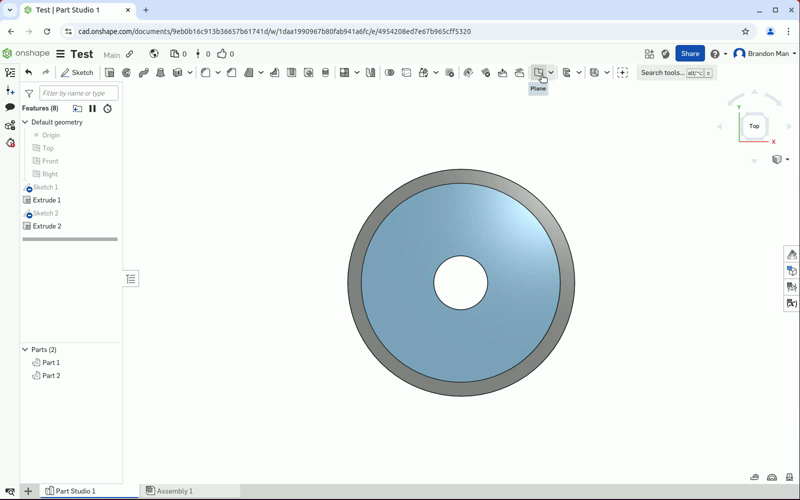
click(541, 75)
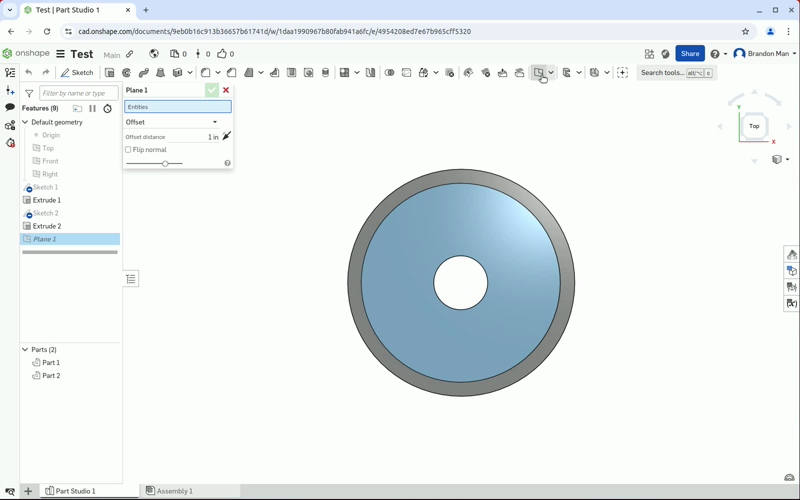
mouse_move(73, 150)
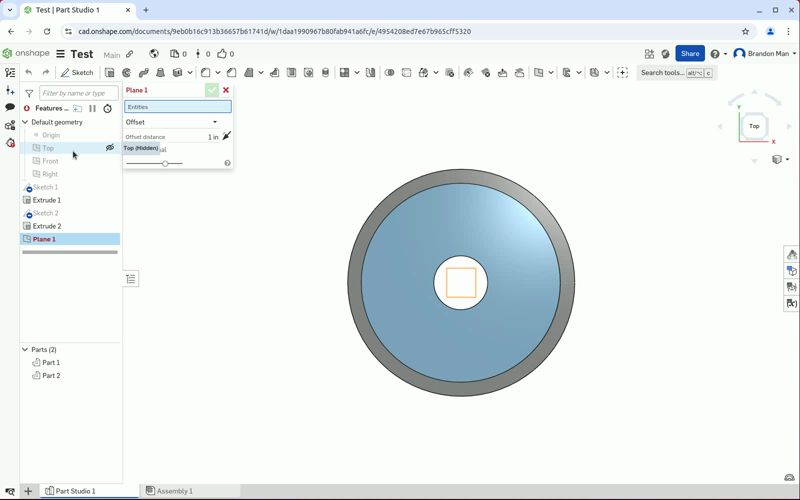
click(73, 150)
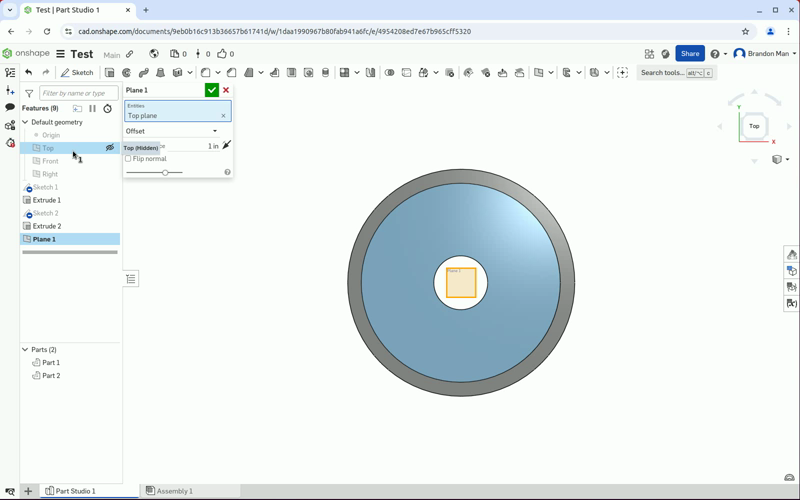
key(tab, 2)
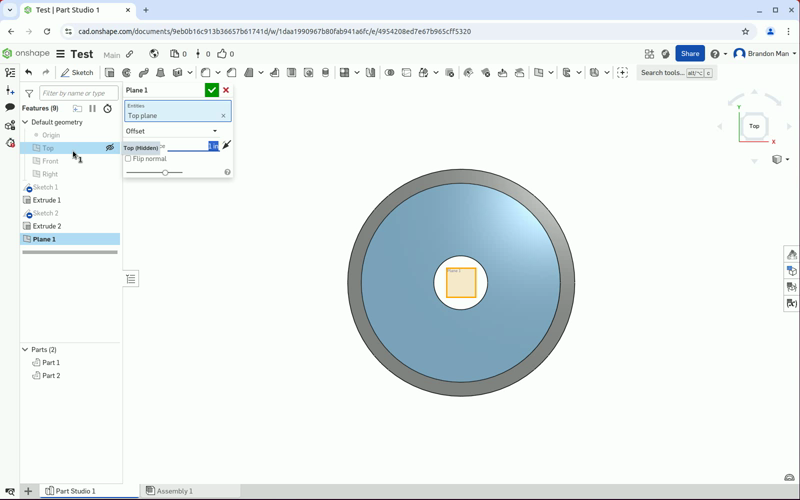
text(16.361)
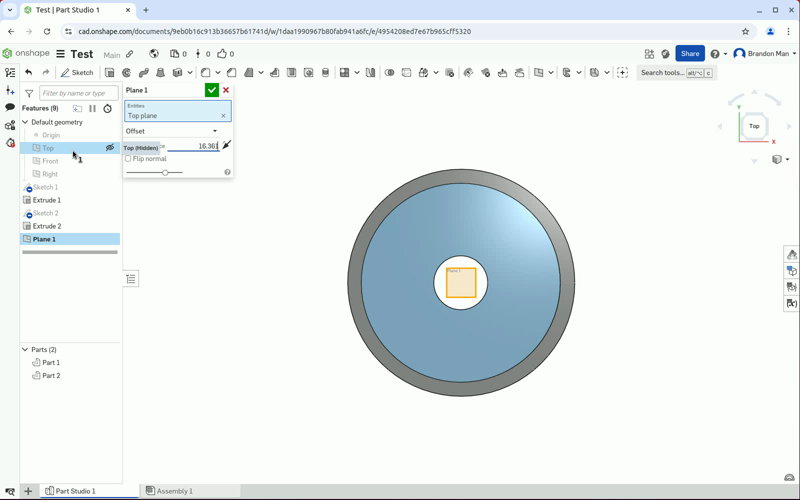
key(enter, 2)
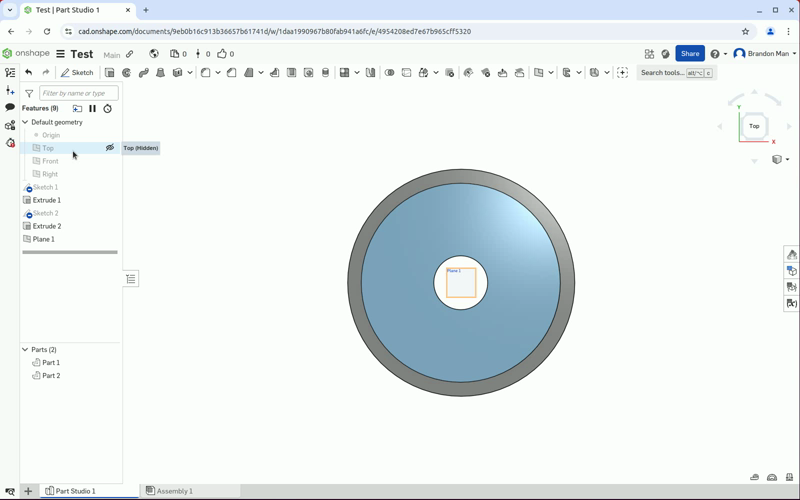
key(shift+s)
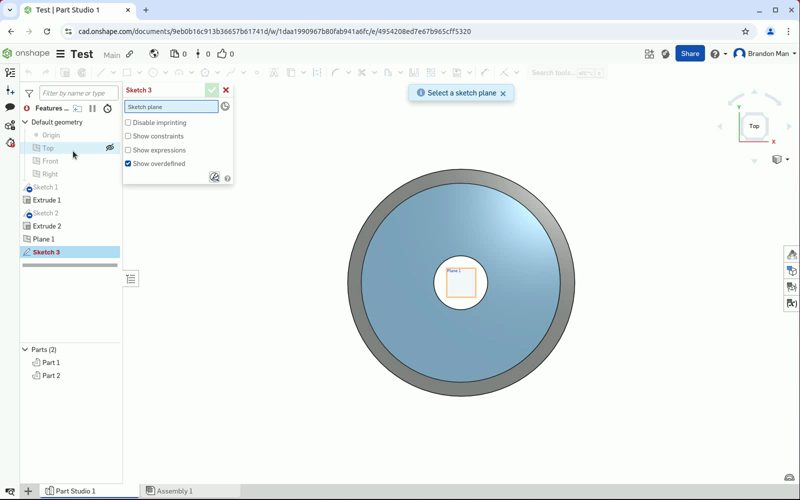
mouse_move(73, 241)
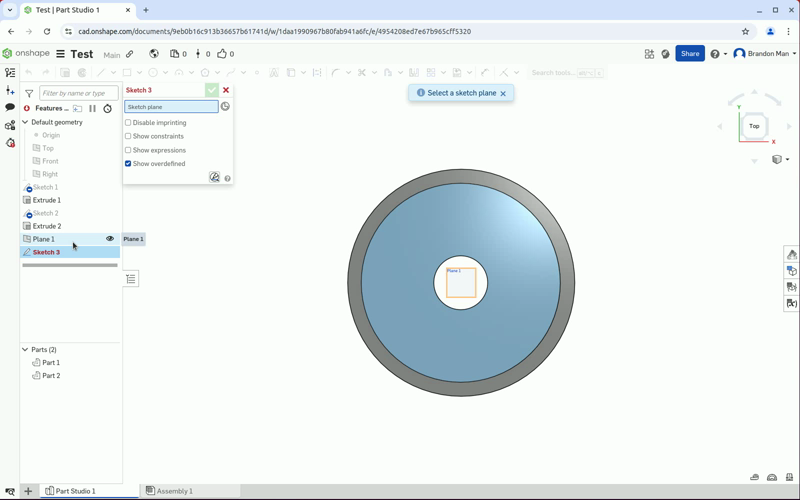
click(73, 241)
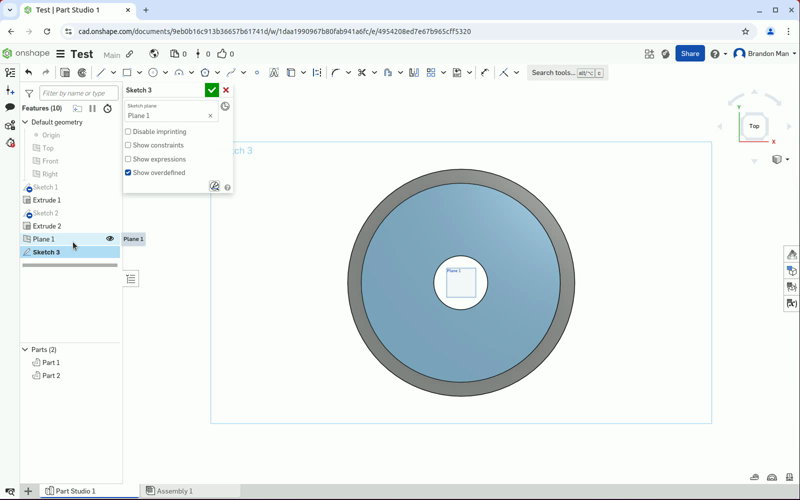
mouse_move(73, 352)
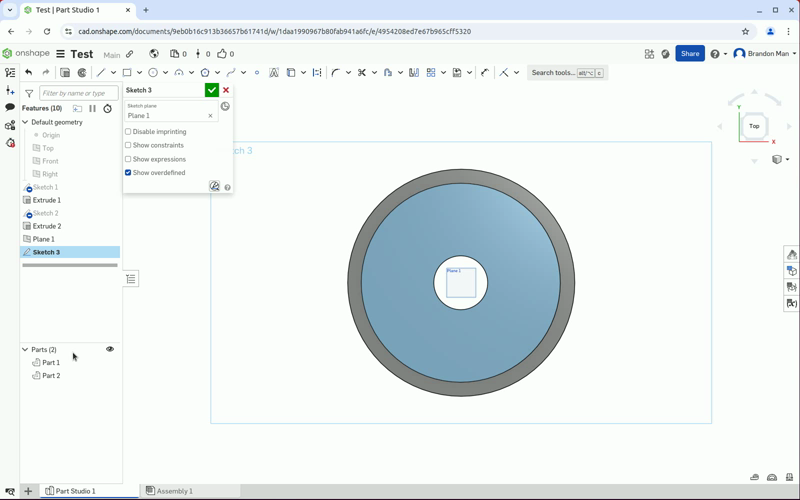
key(y)
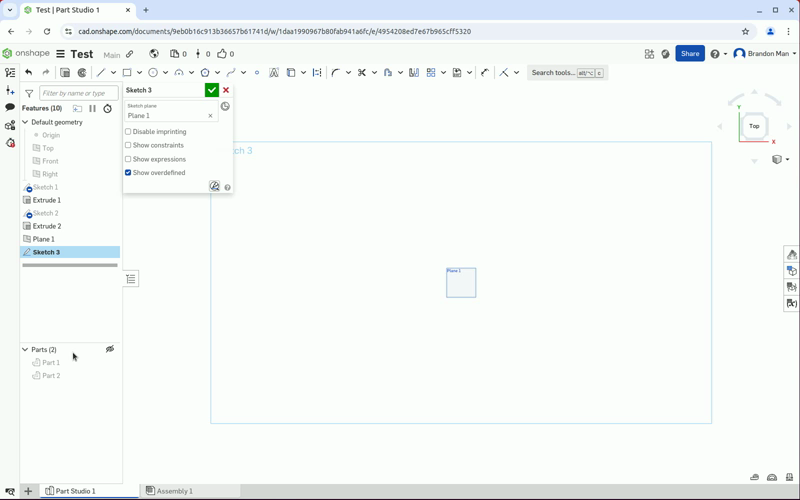
key(c)
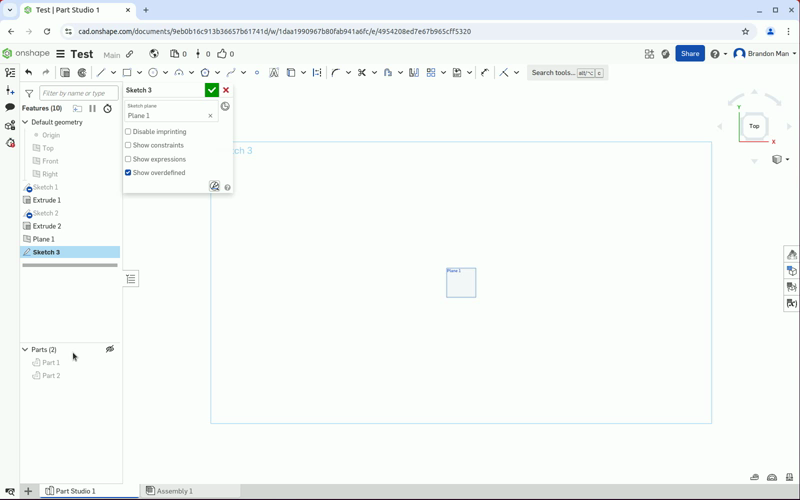
key_down(shift)
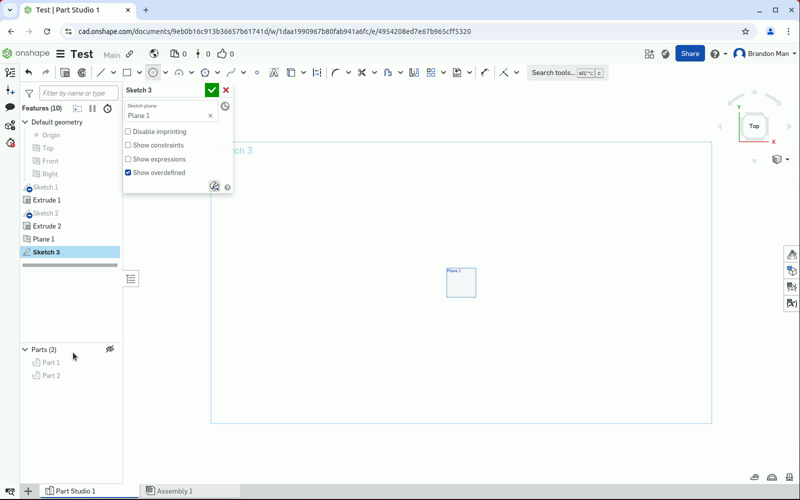
mouse_move(461, 282)
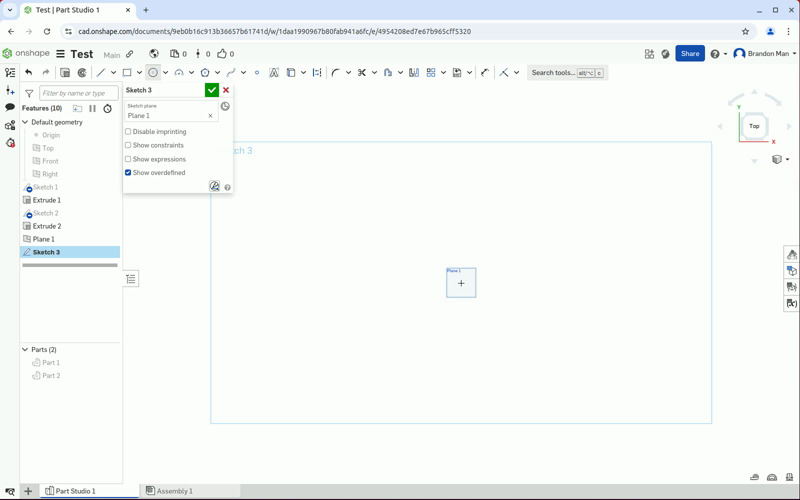
click(461, 282)
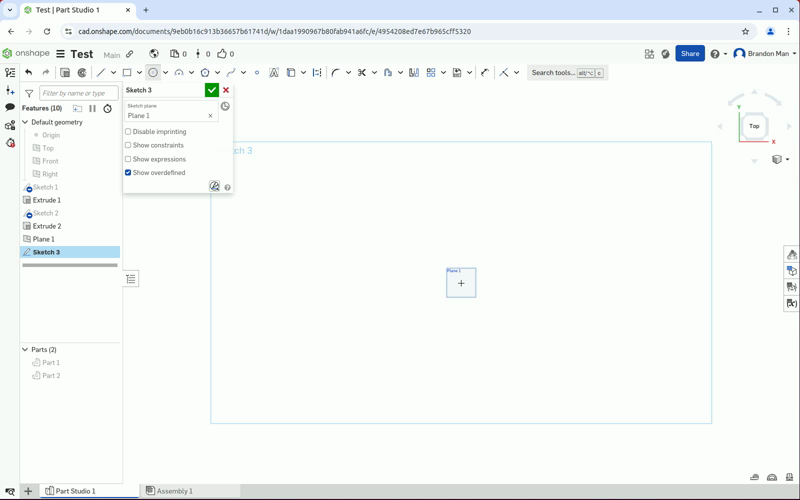
key_up(shift)
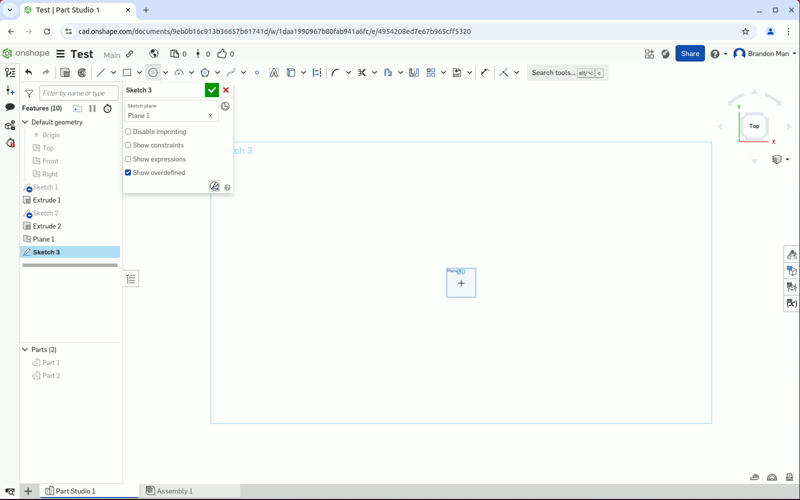
mouse_move(574, 282)
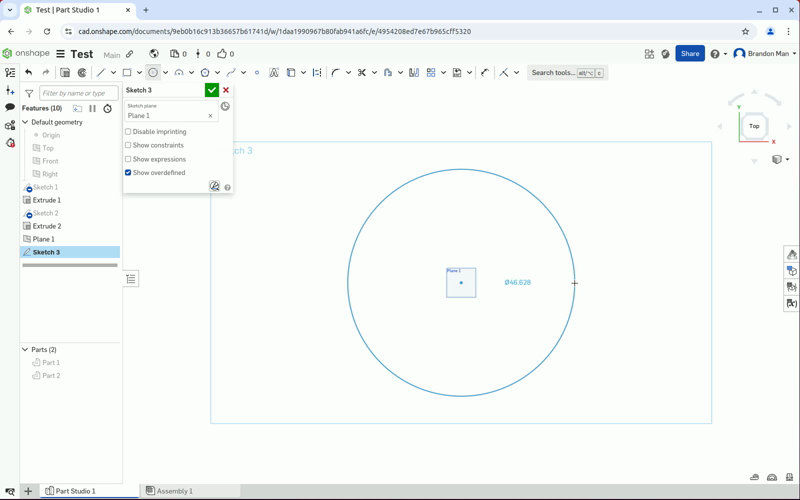
click(574, 282)
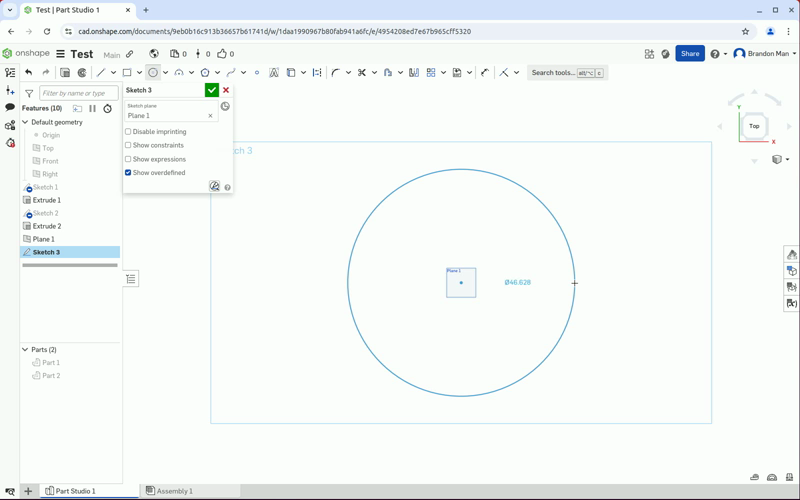
key(esc)
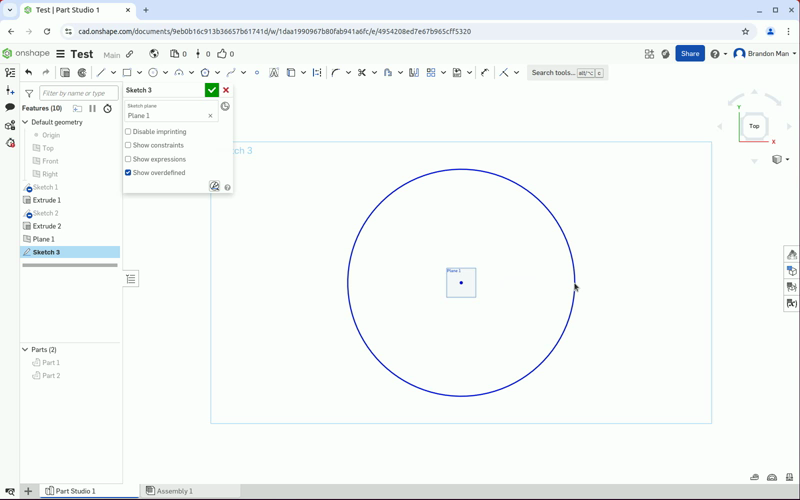
key(c)
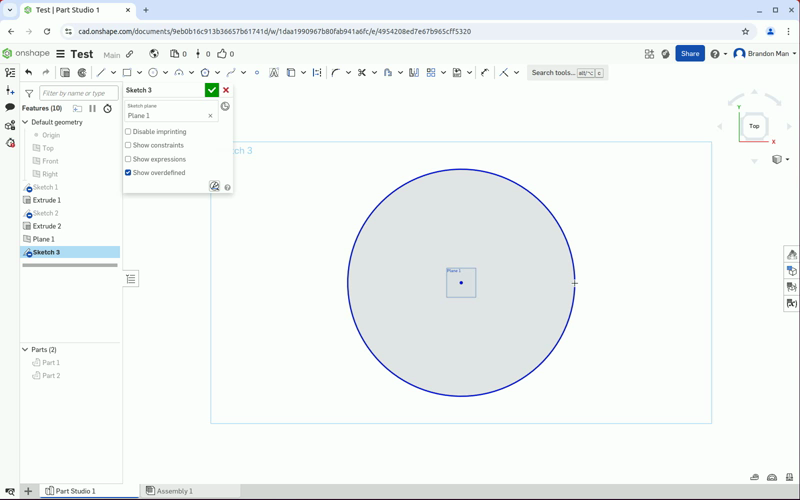
key_down(shift)
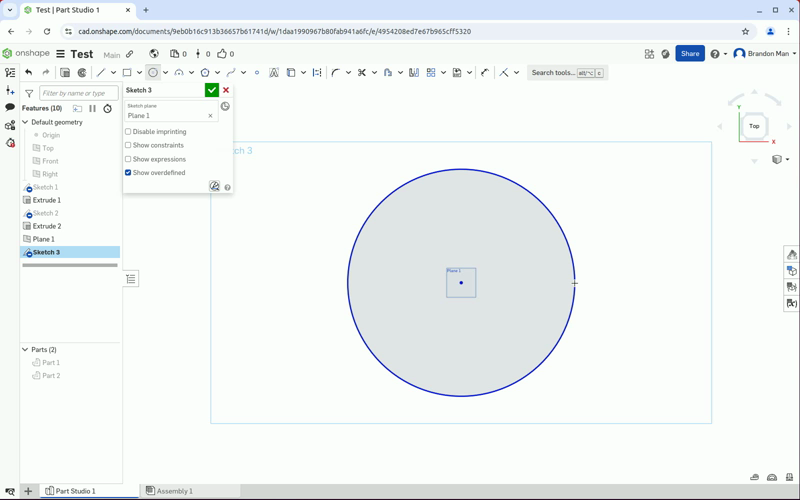
mouse_move(461, 282)
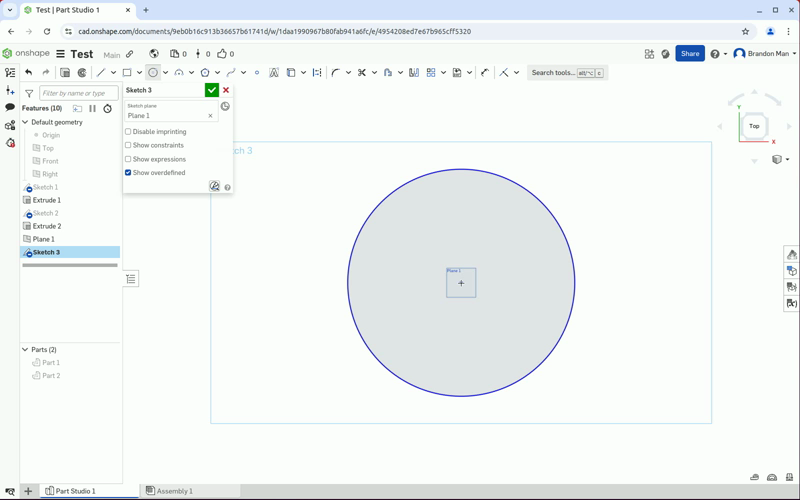
click(461, 282)
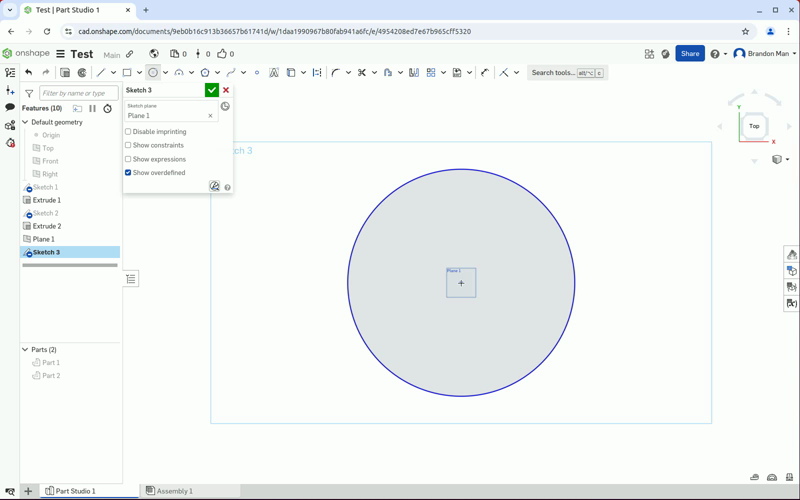
key_up(shift)
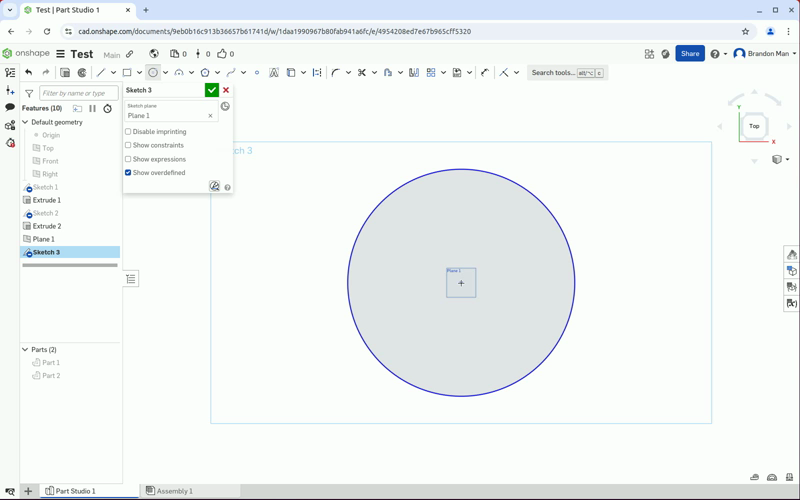
mouse_move(560, 282)
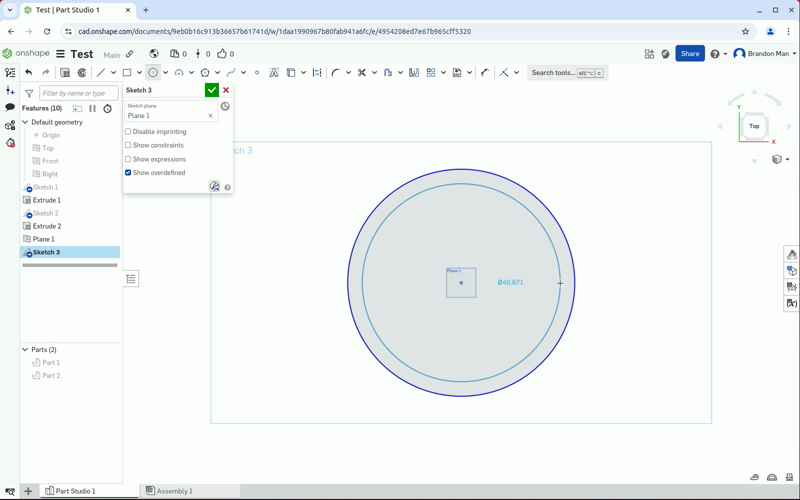
click(560, 282)
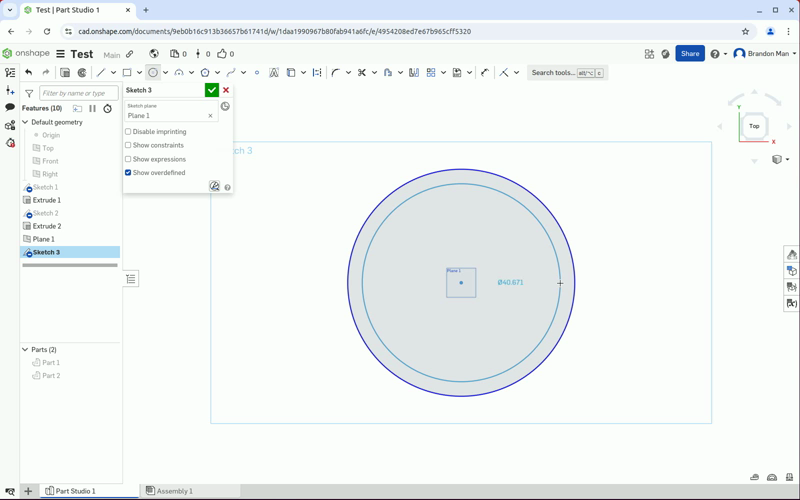
key(esc)
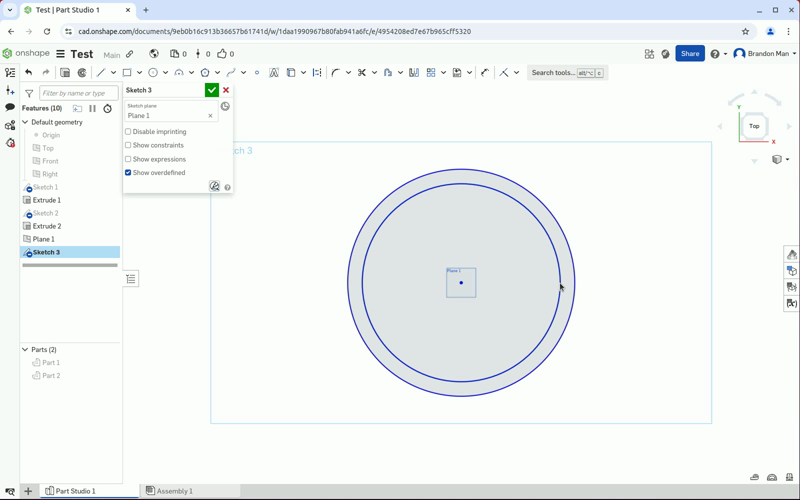
mouse_move(491, 384)
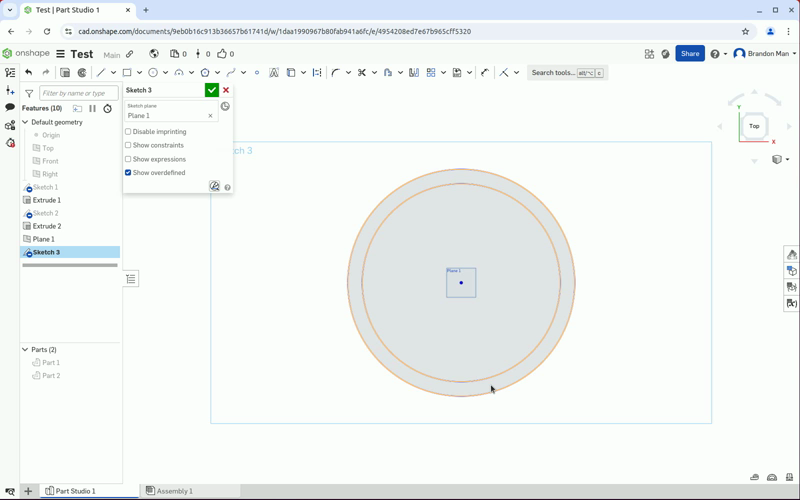
click(491, 384)
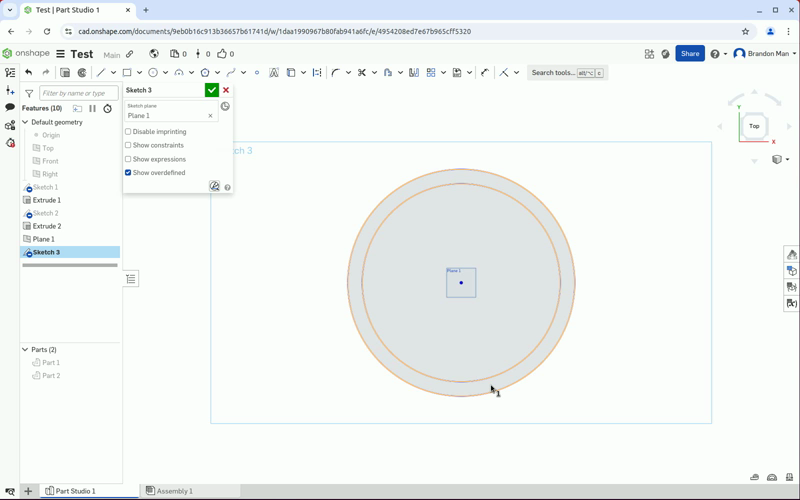
mouse_move(73, 352)
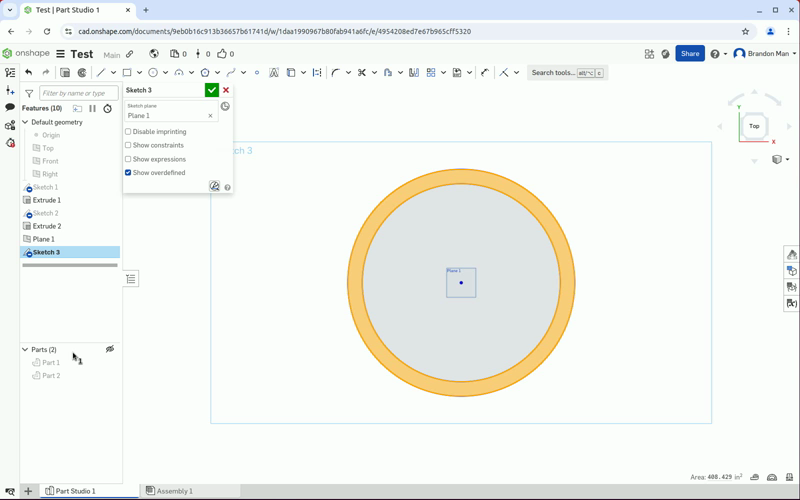
key(shift+y)
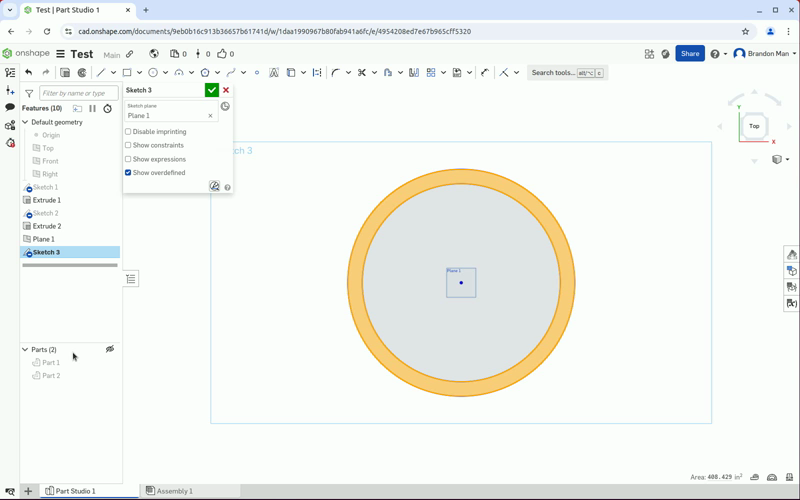
key(shift+e)
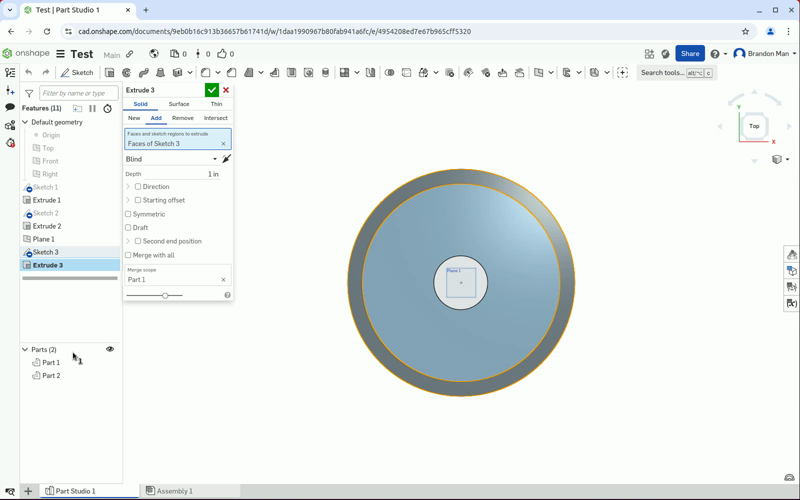
mouse_move(143, 106)
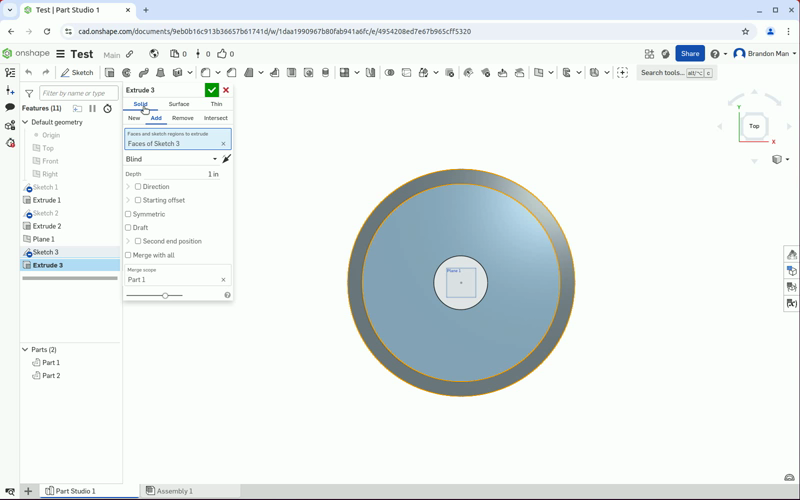
click(143, 106)
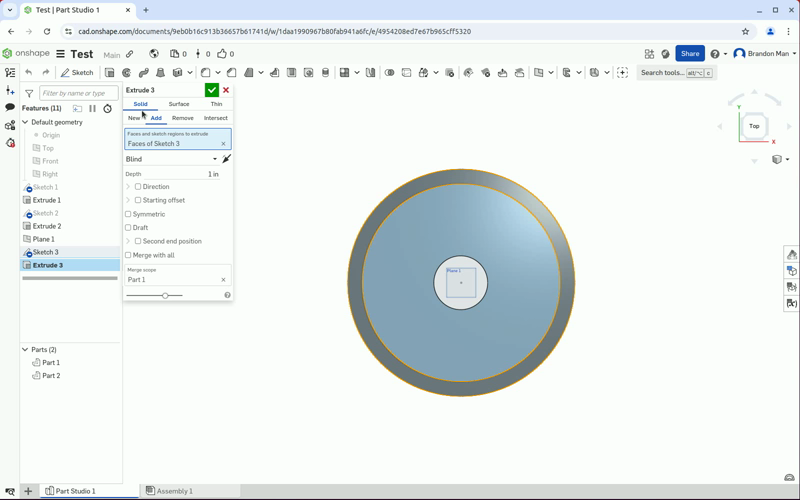
mouse_move(137, 120)
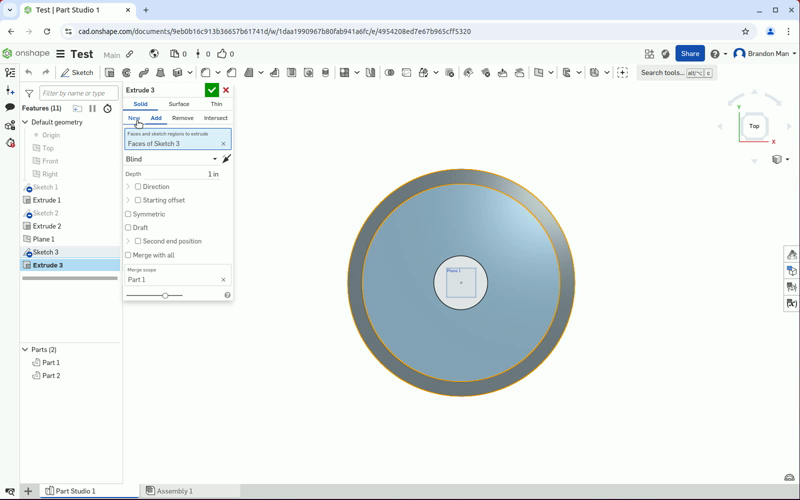
click(137, 120)
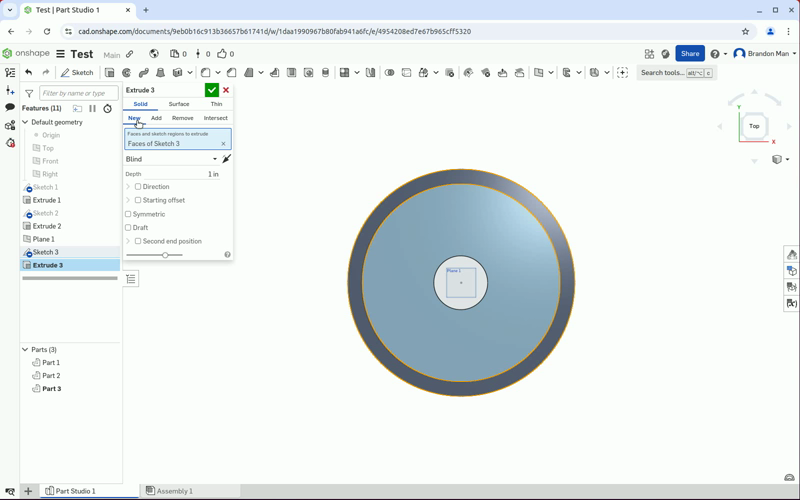
key(tab, 4)
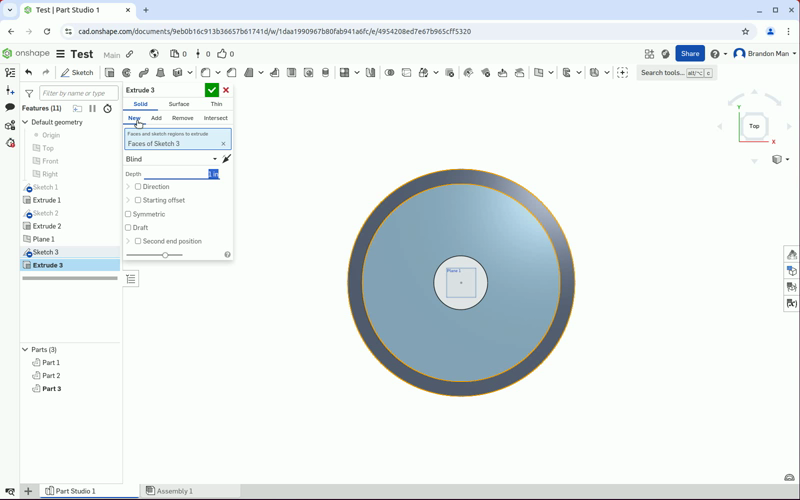
text(-2.648)
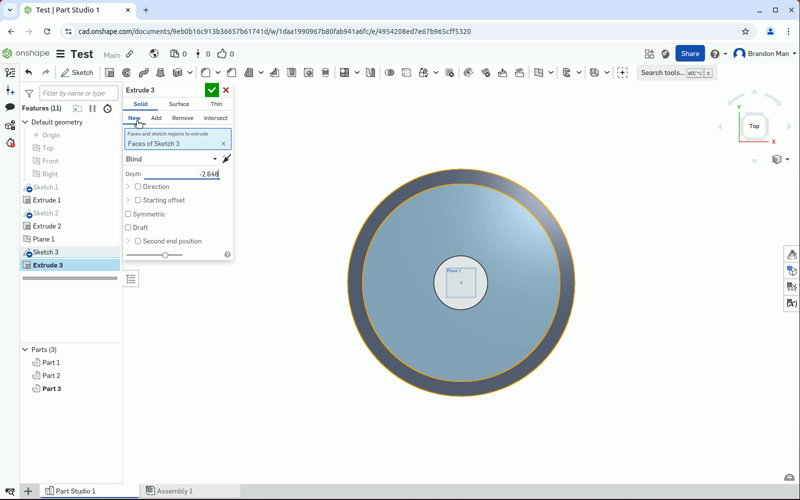
key(enter)
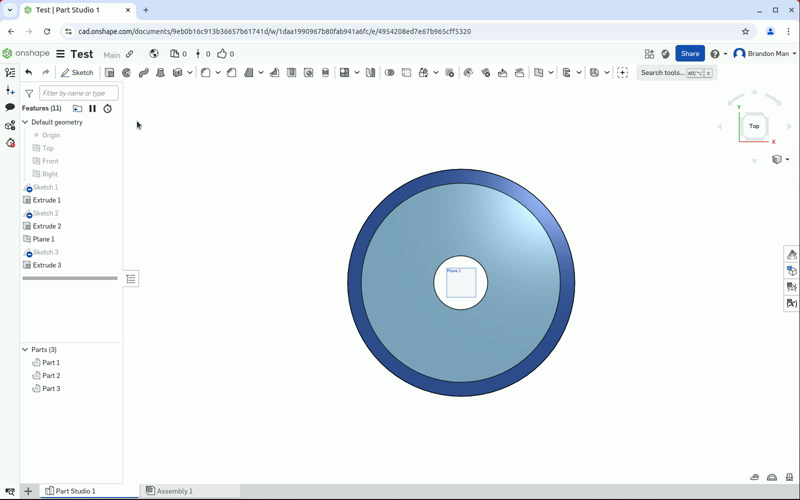
key(shift+h)
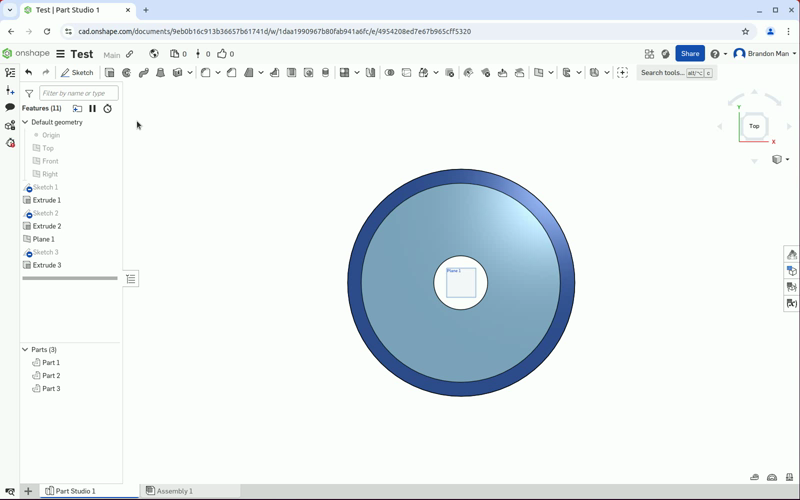
key(shift+h)
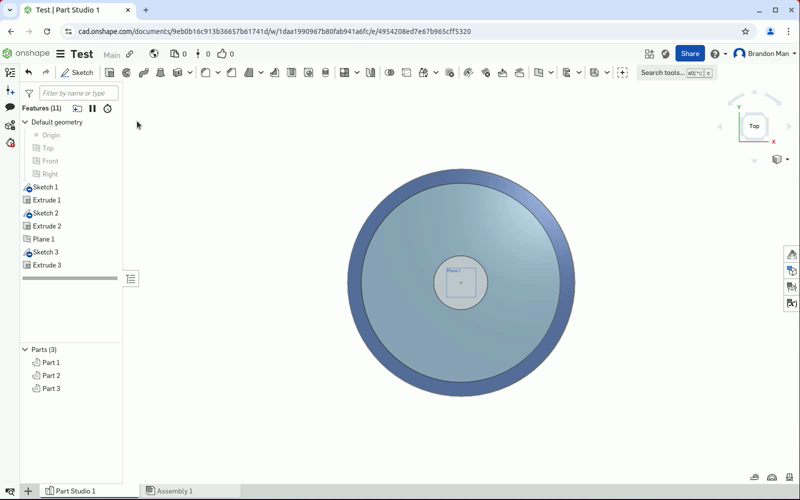
key(shift+7)
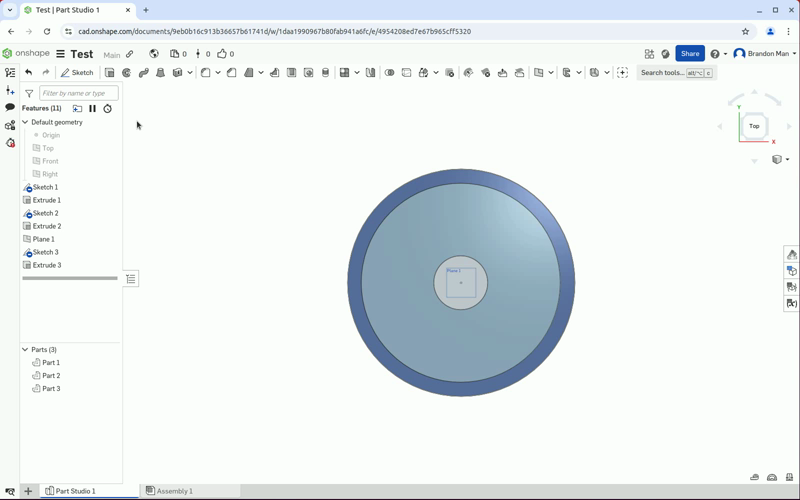
key(up, 3)
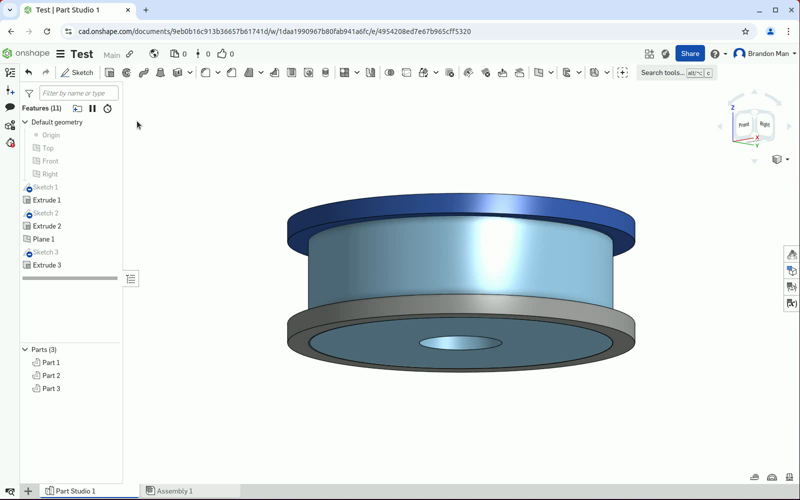
key(left, 3)
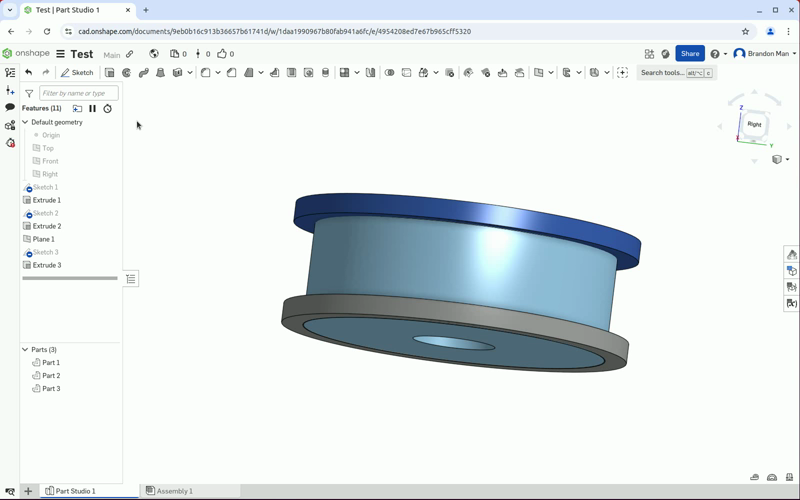
key(right, 3)
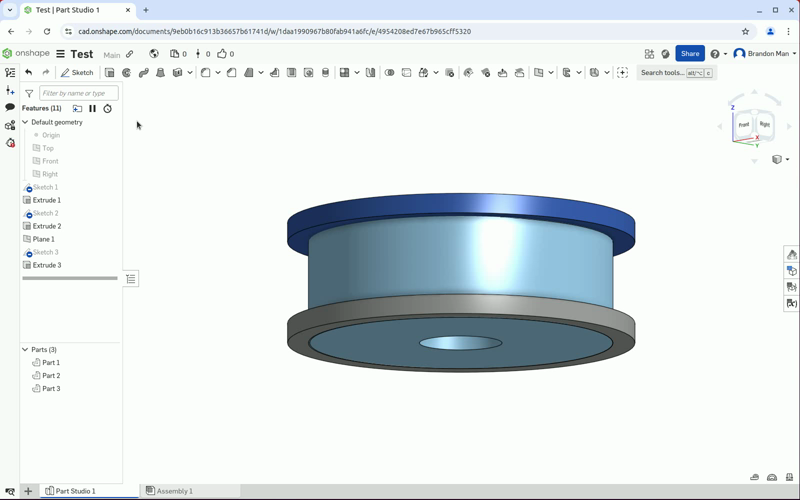
key(down, 3)
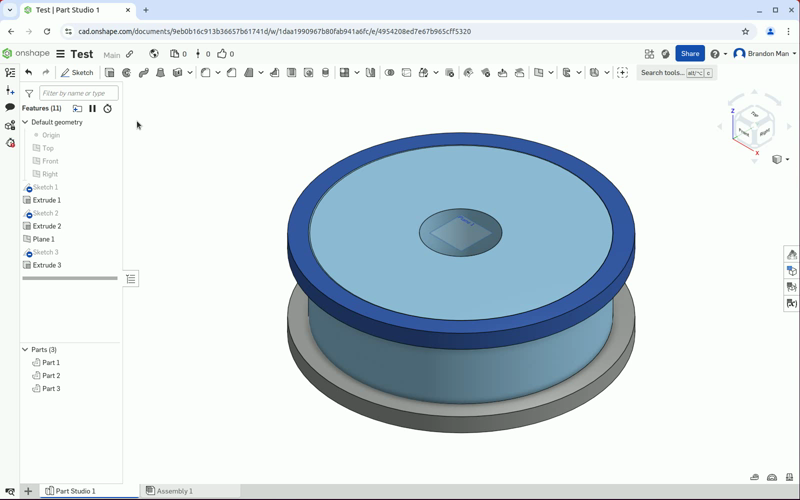
mouse_move(73, 189)
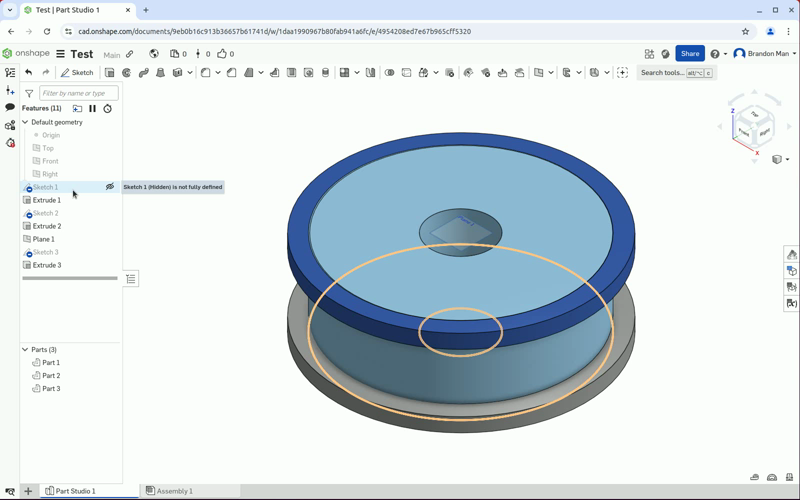
click(73, 189)